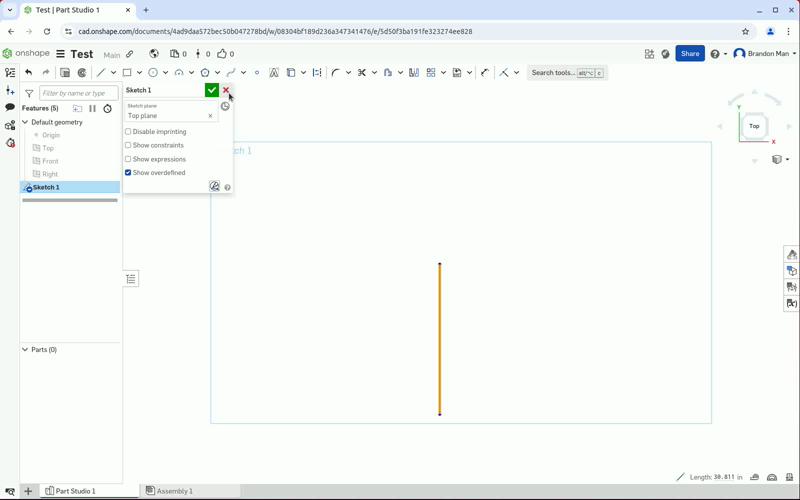
key(shift+h)
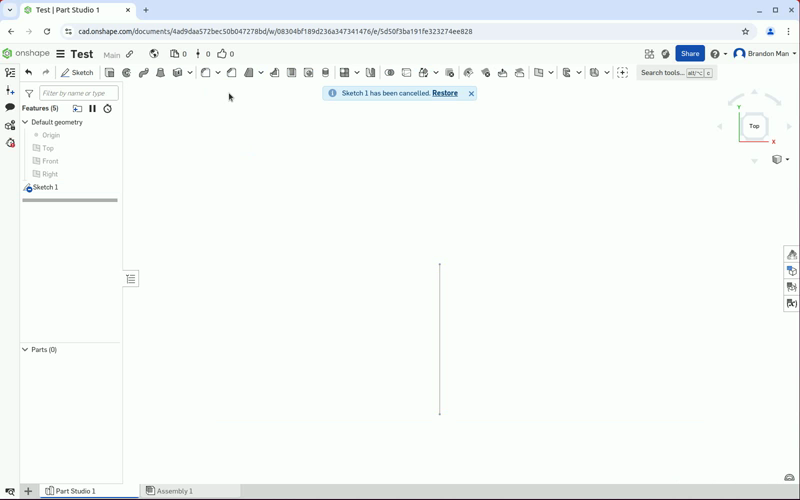
key(shift+s)
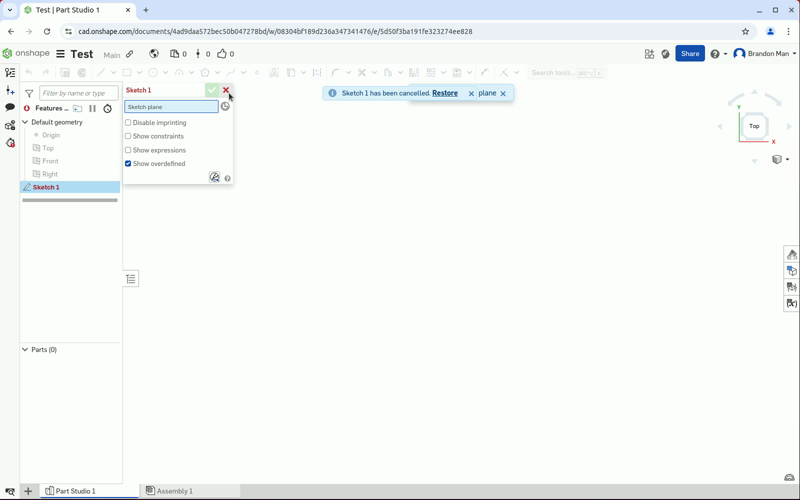
mouse_move(73, 150)
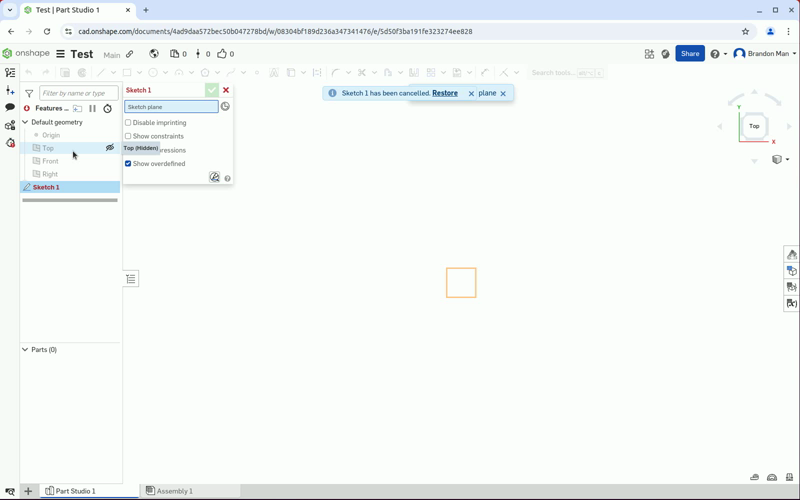
click(73, 150)
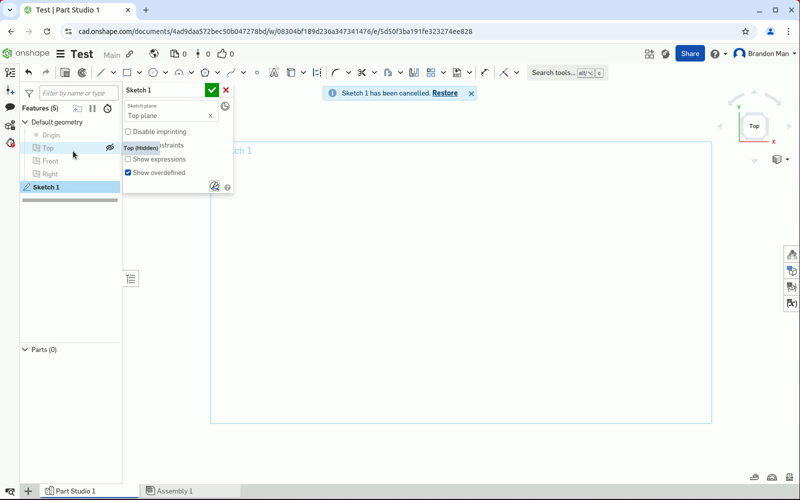
mouse_move(73, 352)
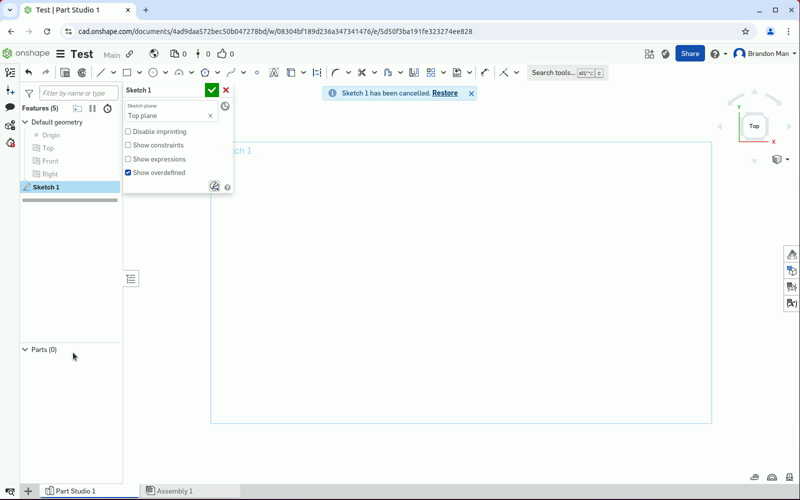
key(y)
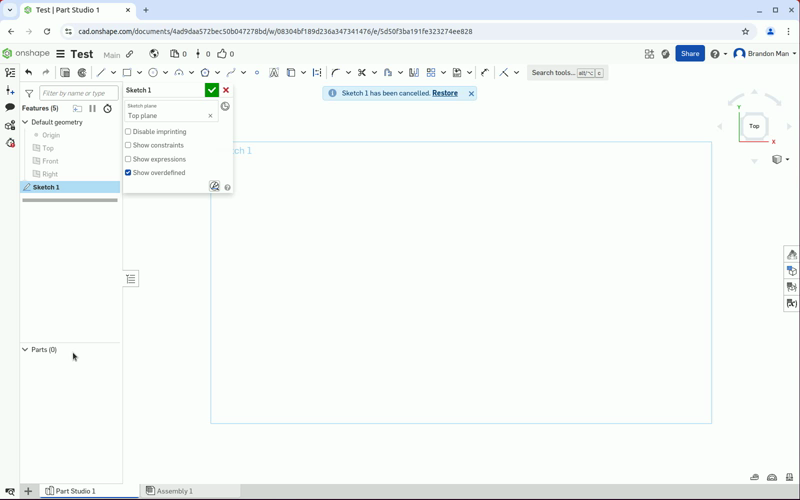
key(l)
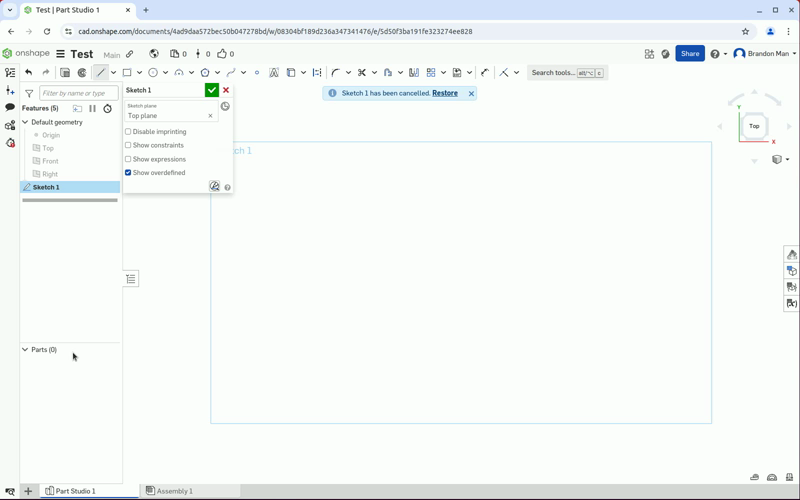
key_down(shift)
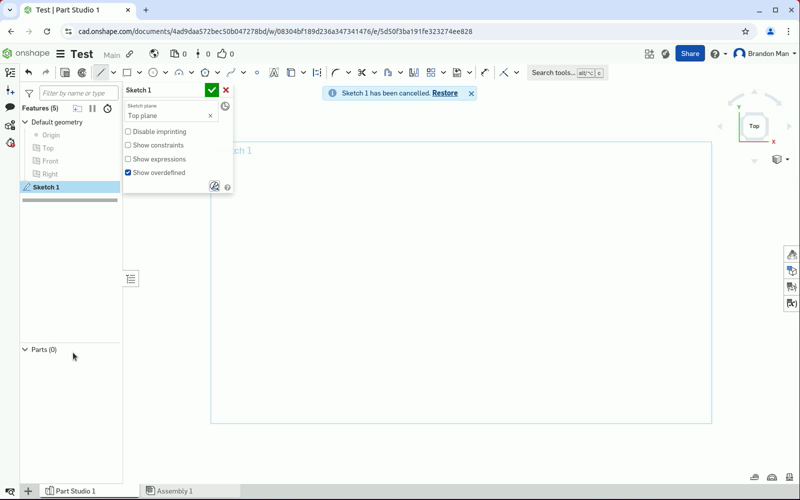
mouse_move(393, 375)
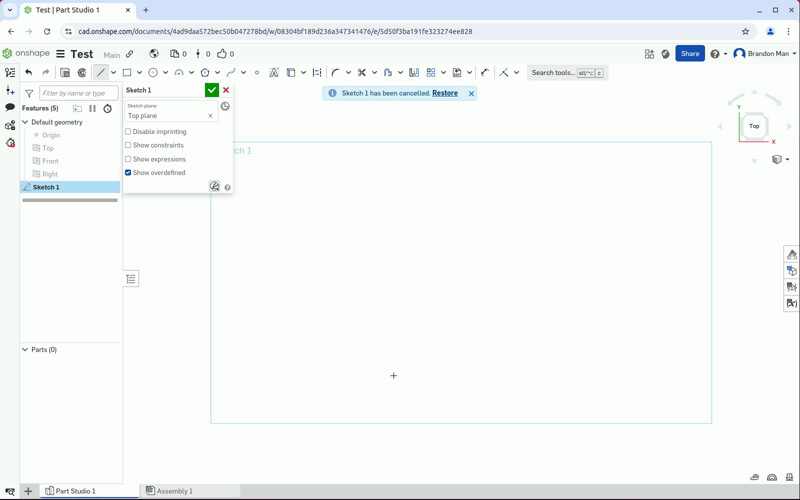
click(393, 375)
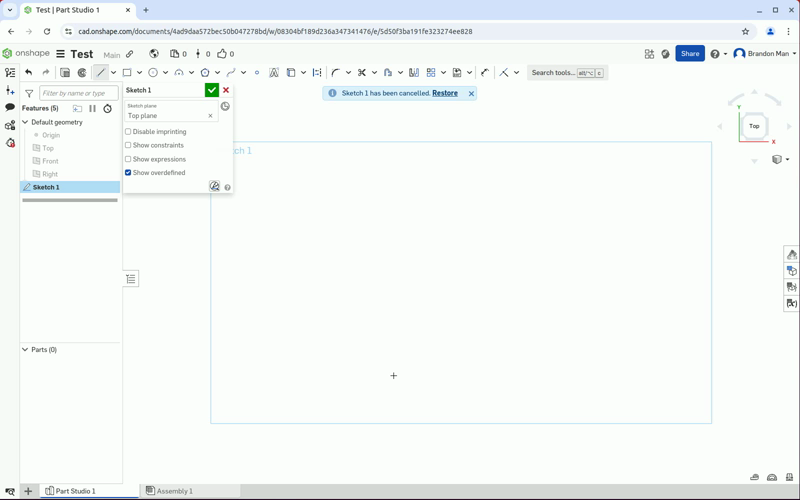
key_up(shift)
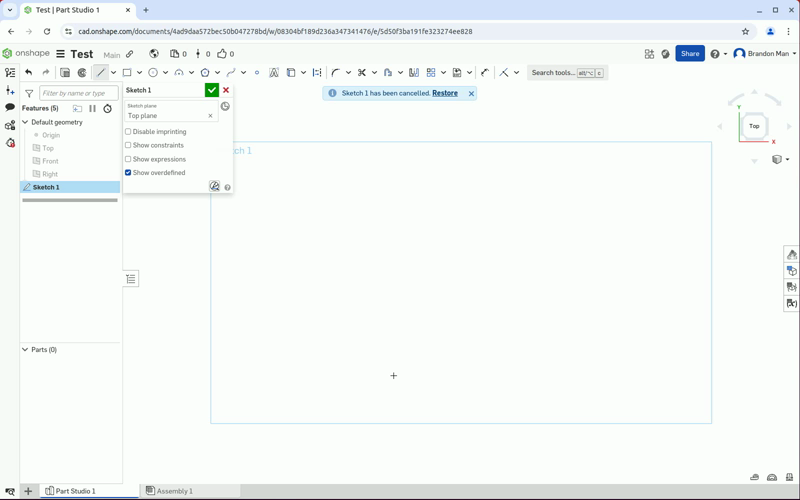
key_down(shift)
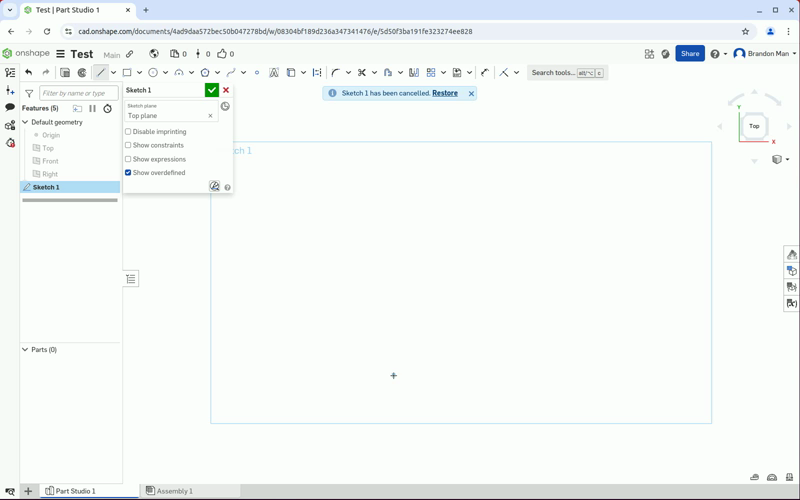
mouse_move(527, 375)
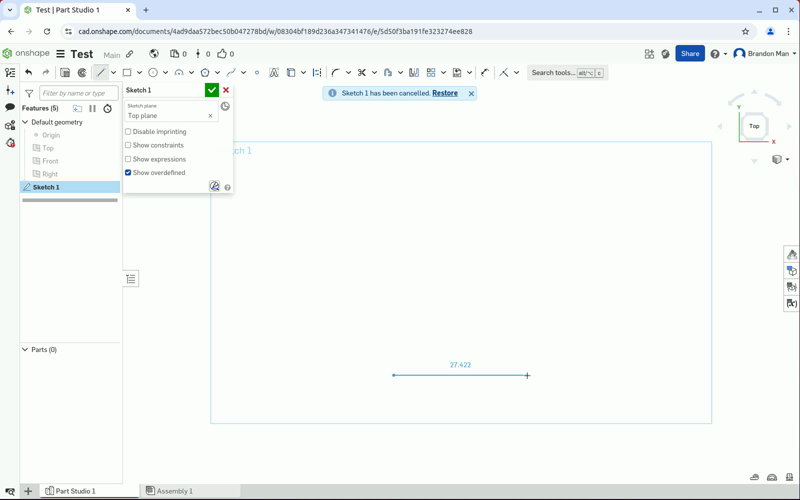
click(527, 375)
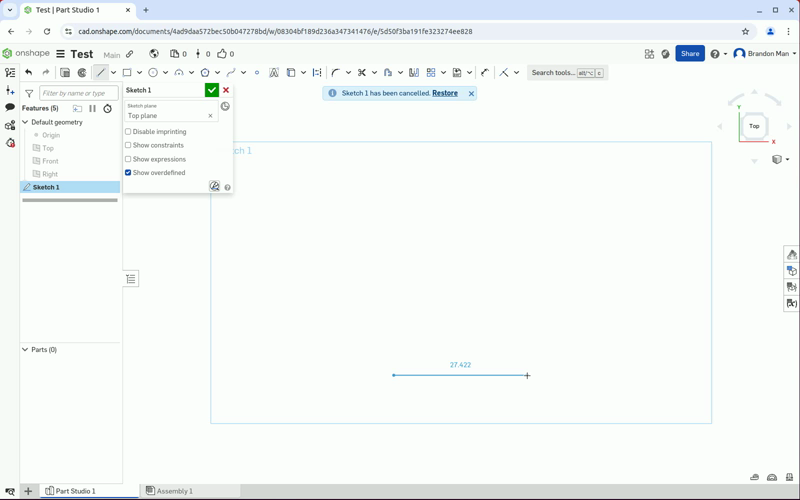
key_up(shift)
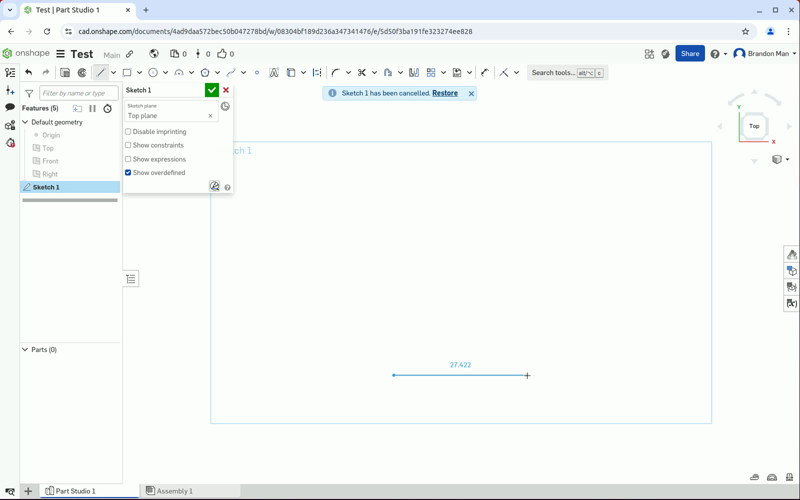
key_down(shift)
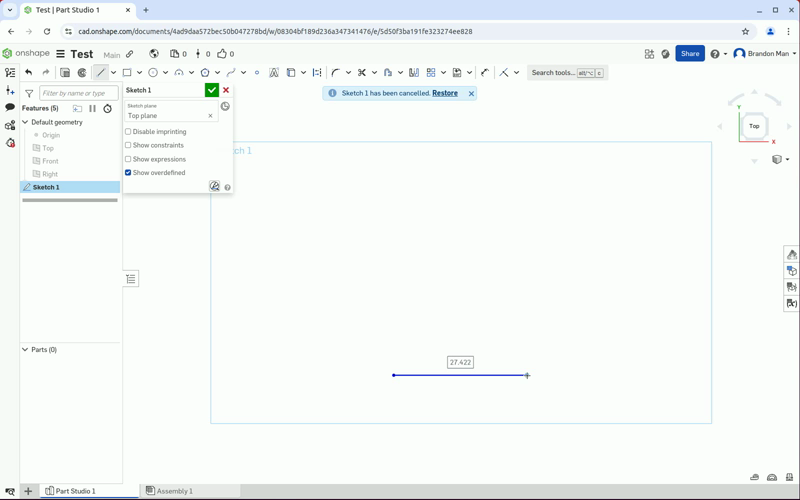
mouse_move(527, 171)
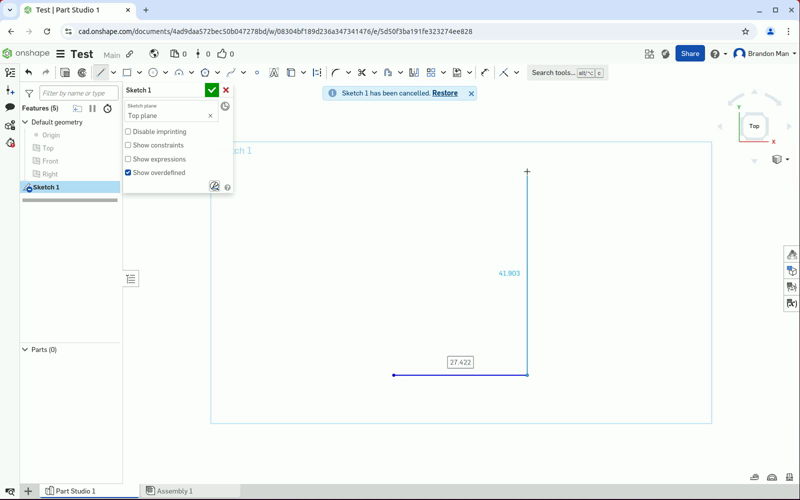
click(527, 171)
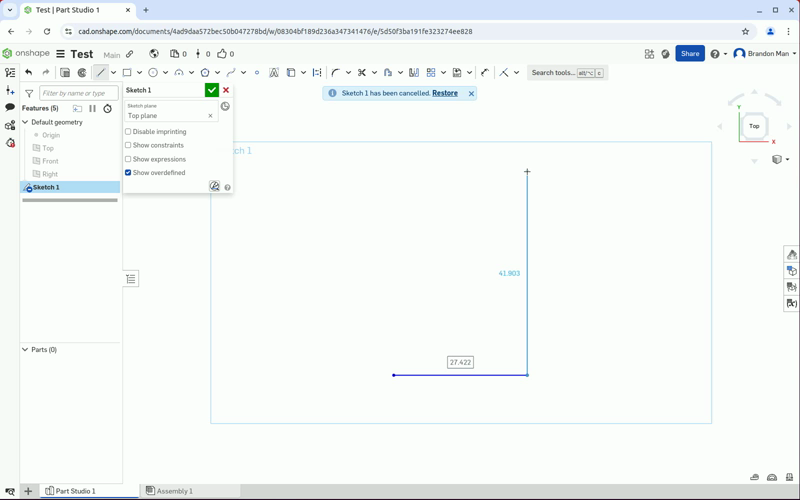
key_up(shift)
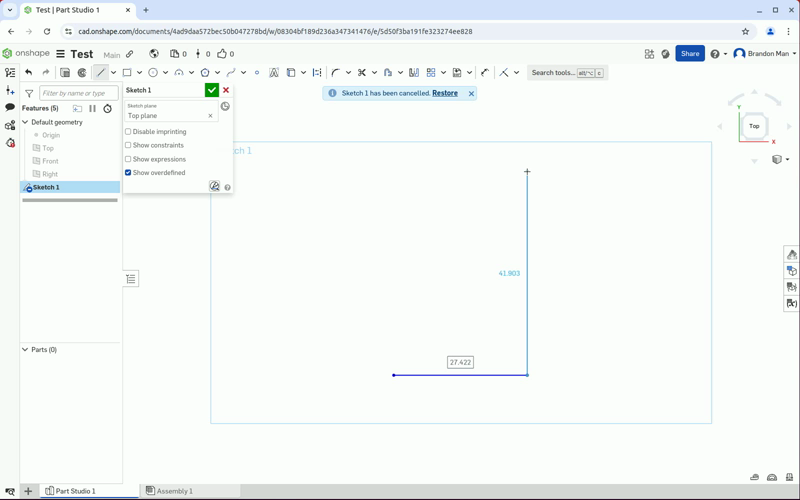
key_down(shift)
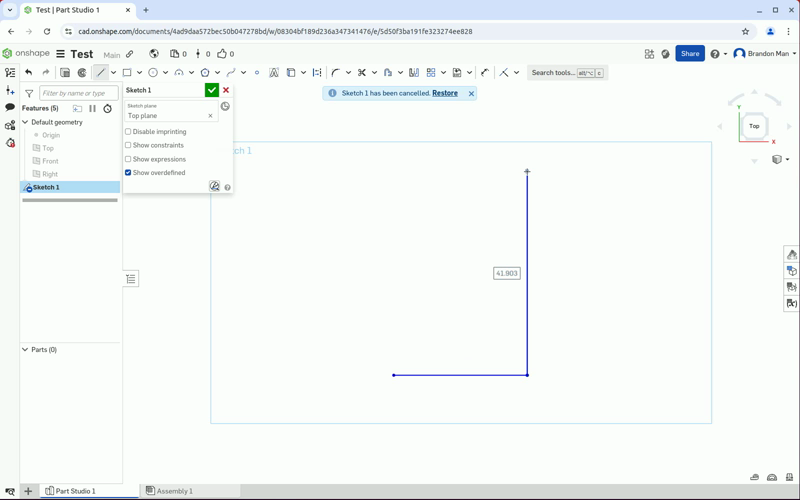
mouse_move(393, 171)
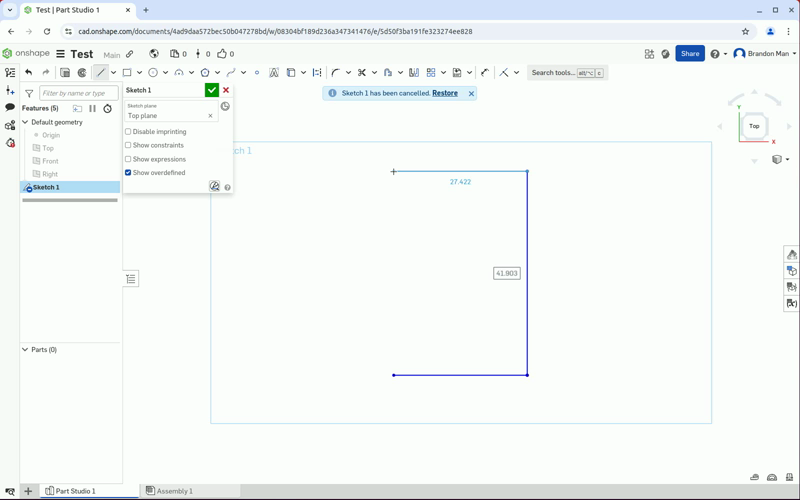
click(393, 171)
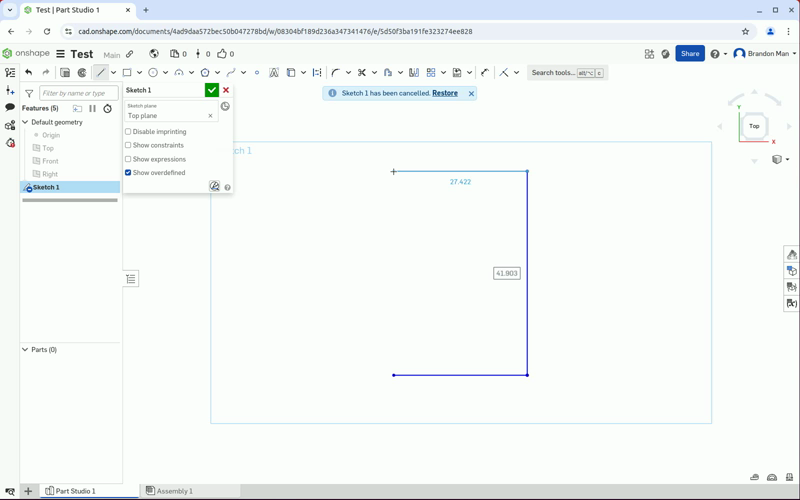
key_up(shift)
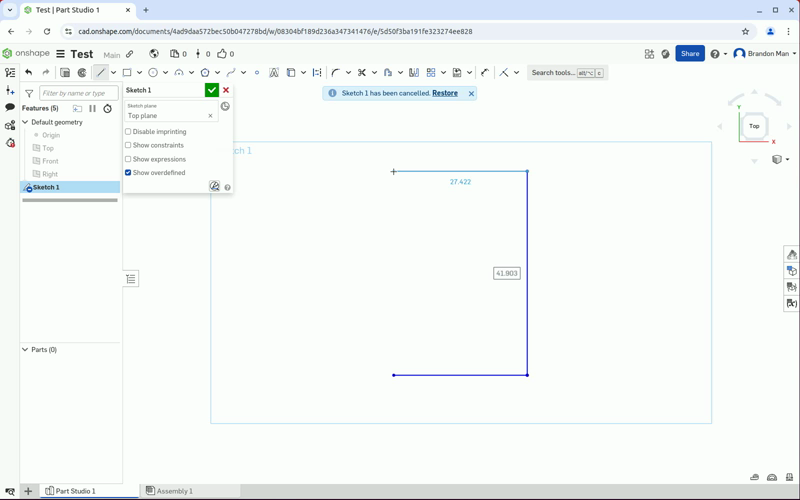
key_down(shift)
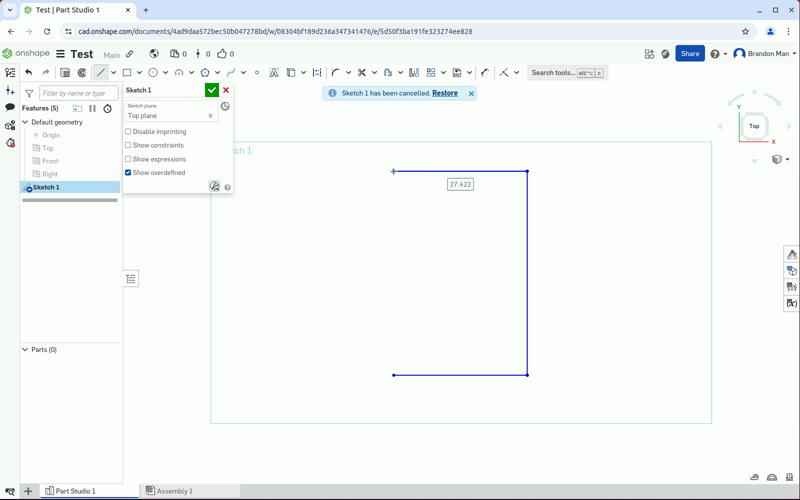
mouse_move(393, 375)
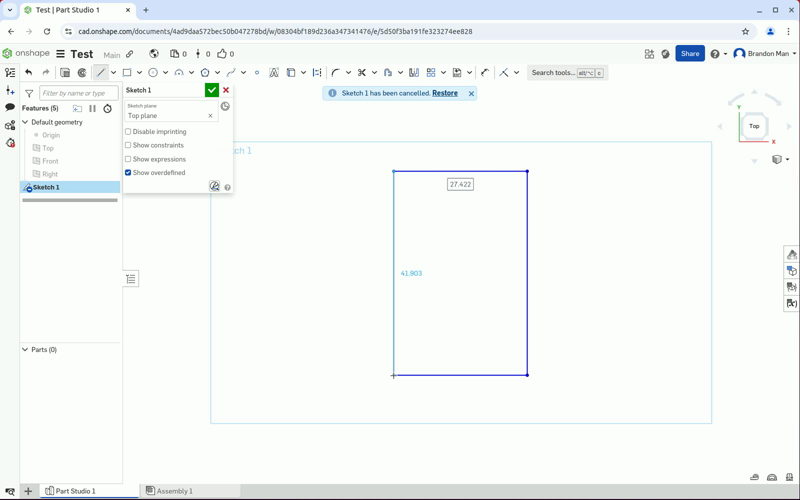
key_up(shift)
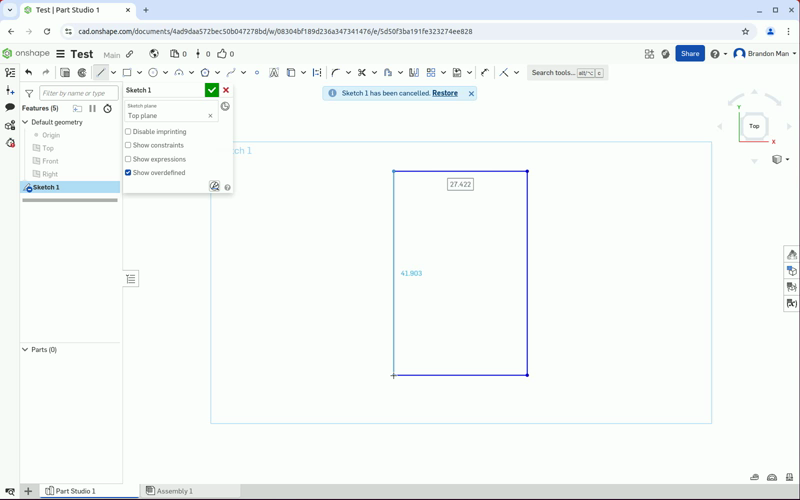
click(393, 375)
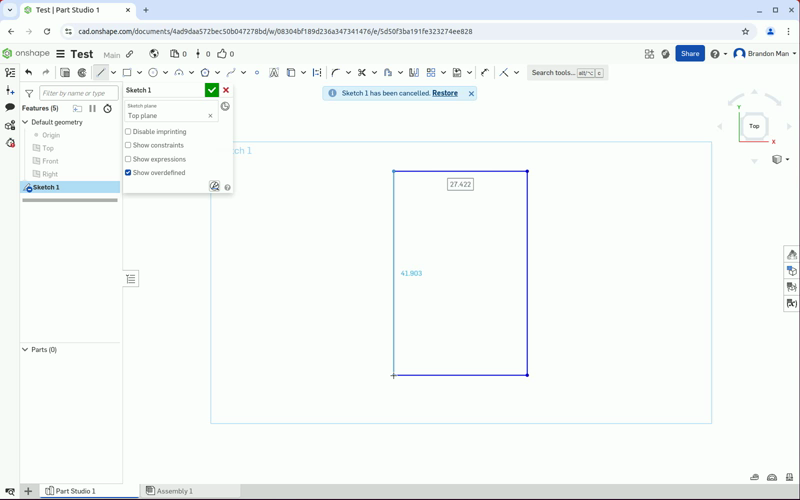
key(esc)
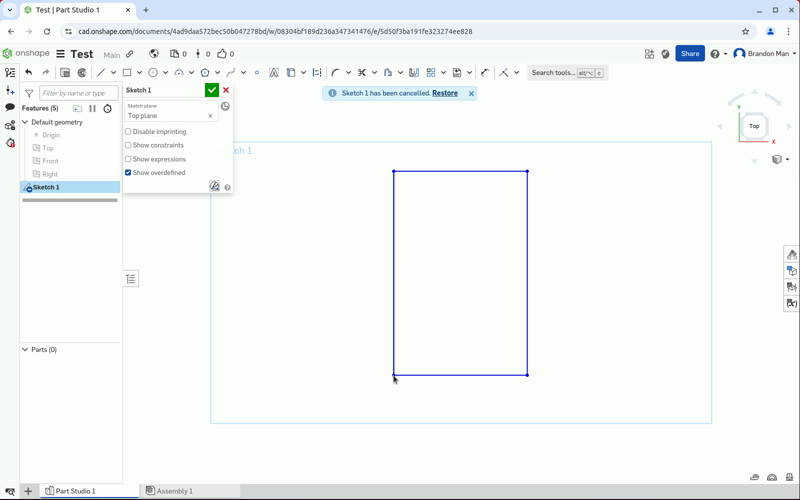
mouse_move(446, 274)
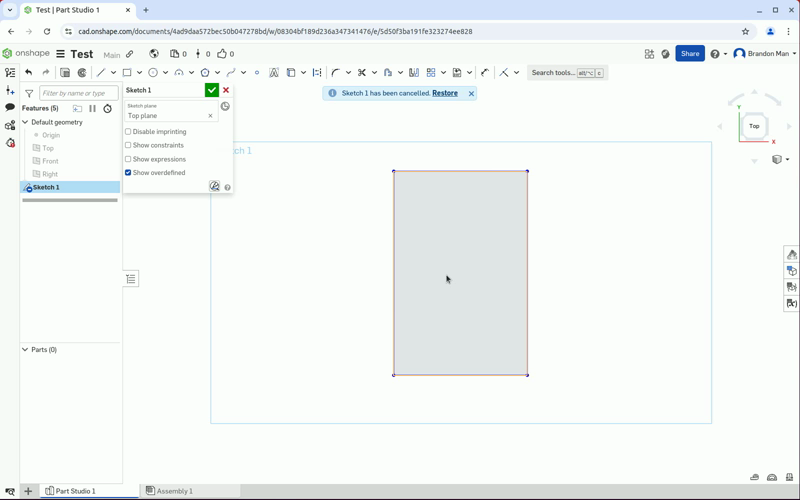
click(446, 274)
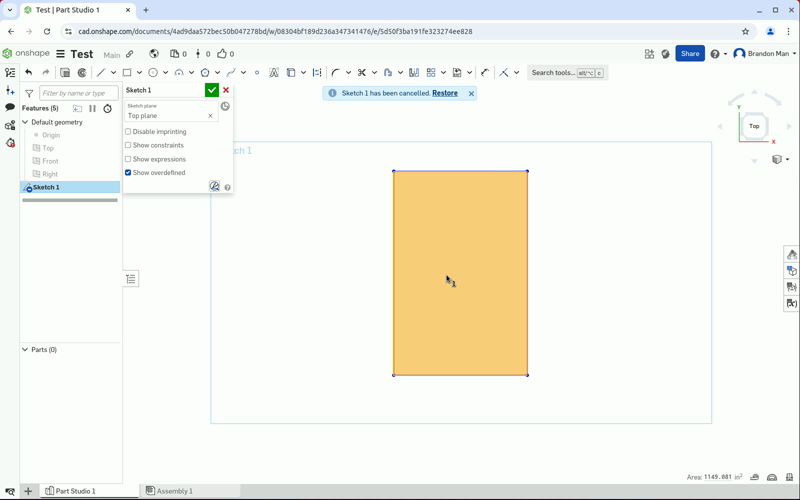
mouse_move(73, 352)
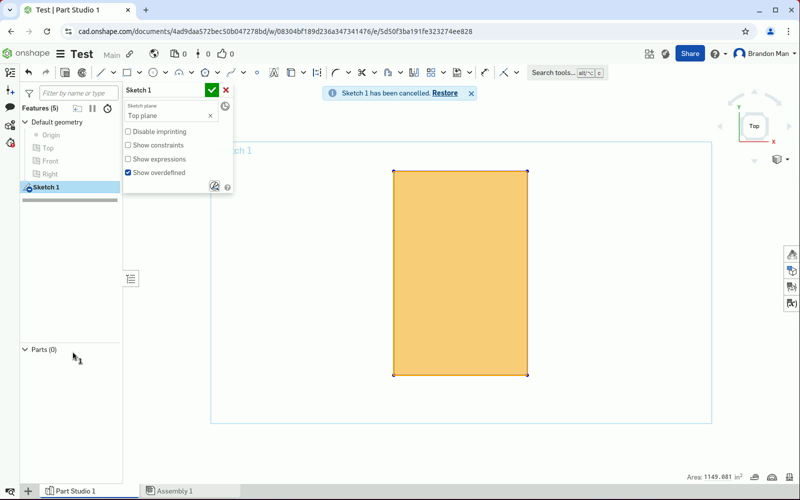
key(shift+y)
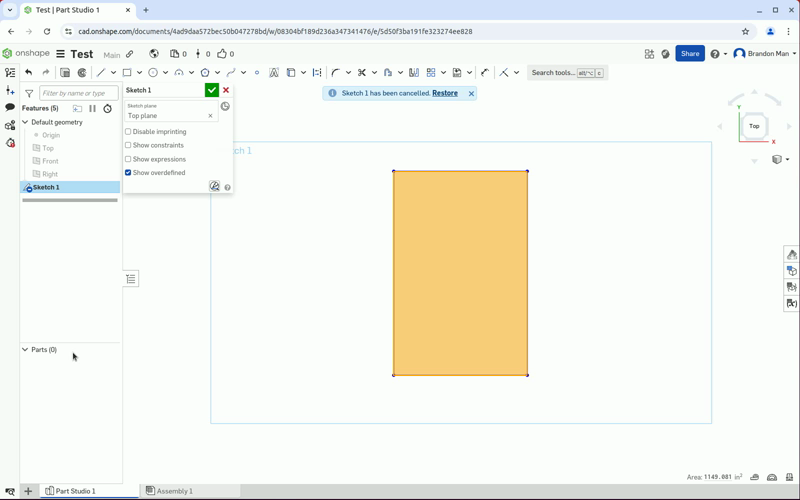
key(shift+e)
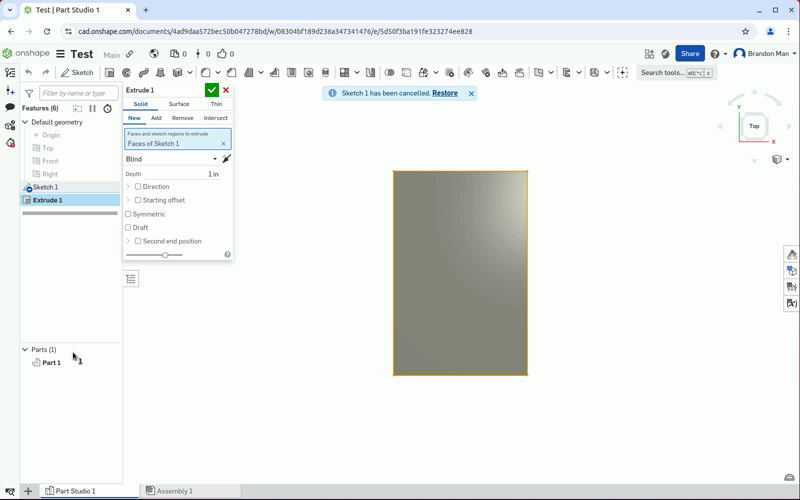
mouse_move(143, 106)
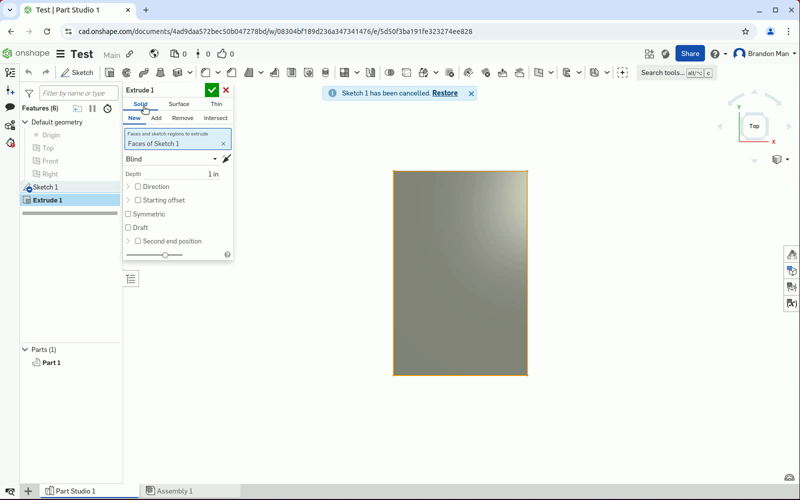
click(143, 106)
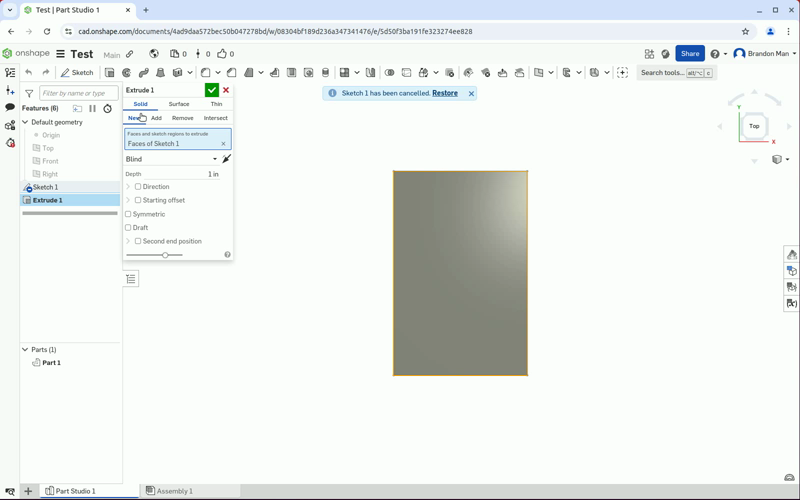
mouse_move(137, 120)
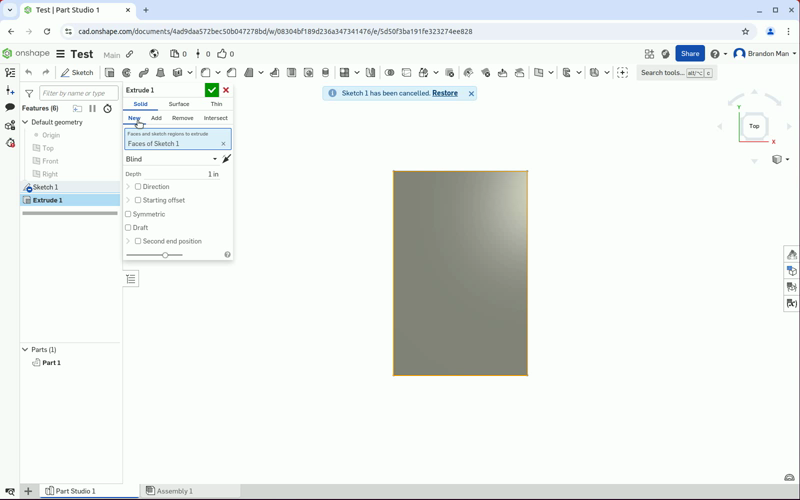
click(137, 120)
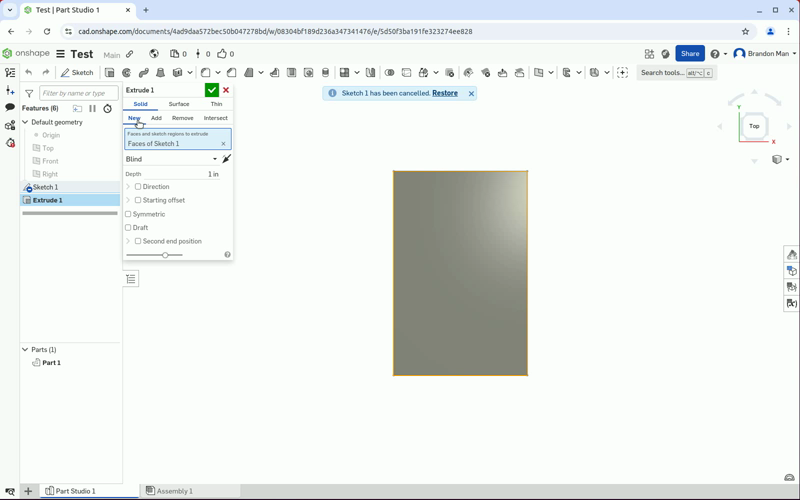
key(tab, 4)
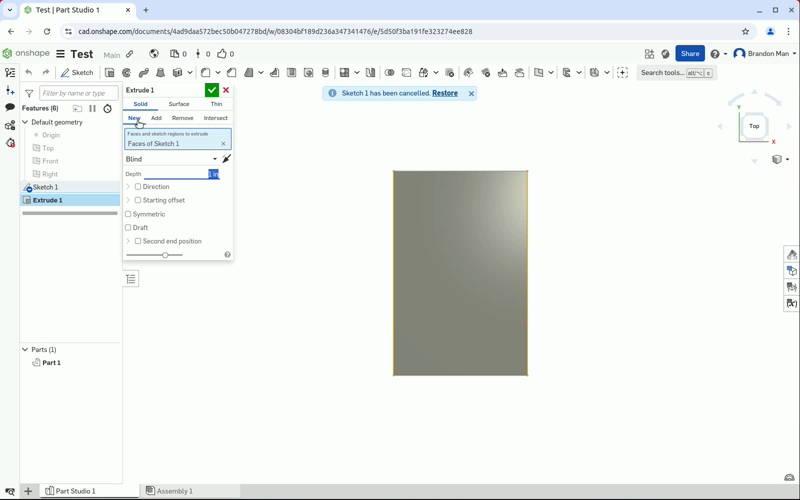
text(2.166)
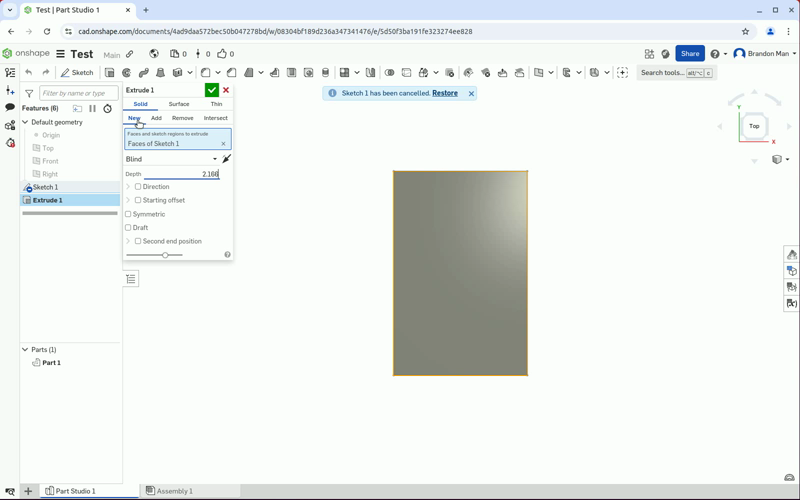
key(enter)
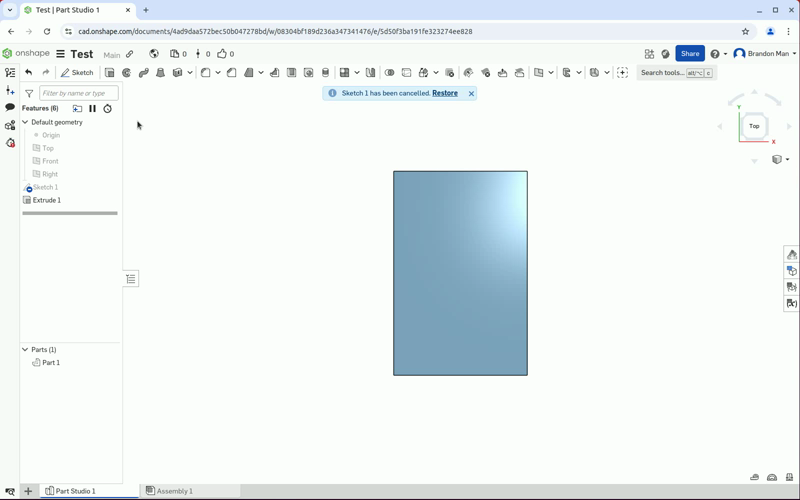
key(shift+h)
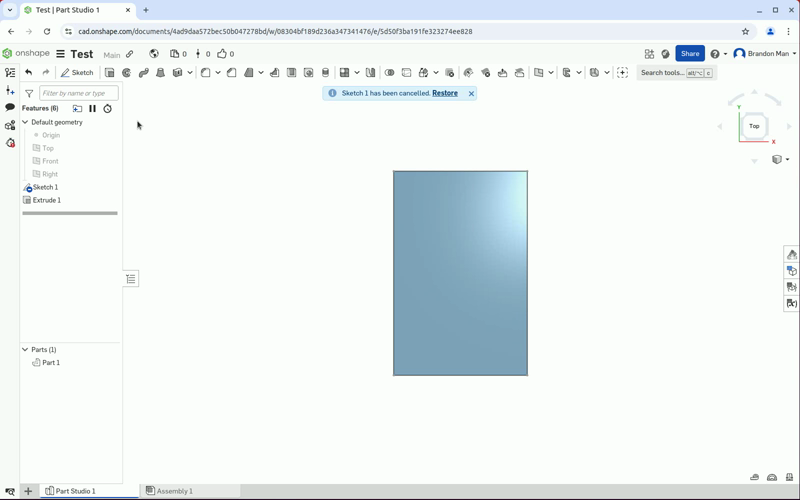
key(shift+h)
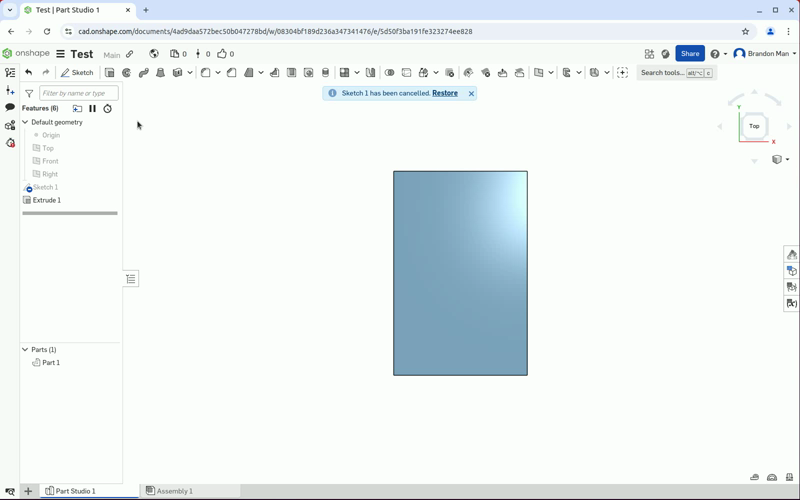
mouse_move(73, 189)
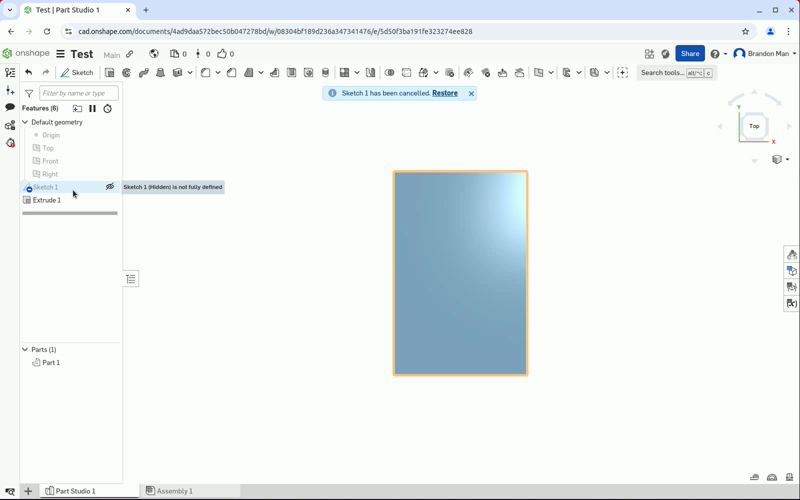
click(73, 189)
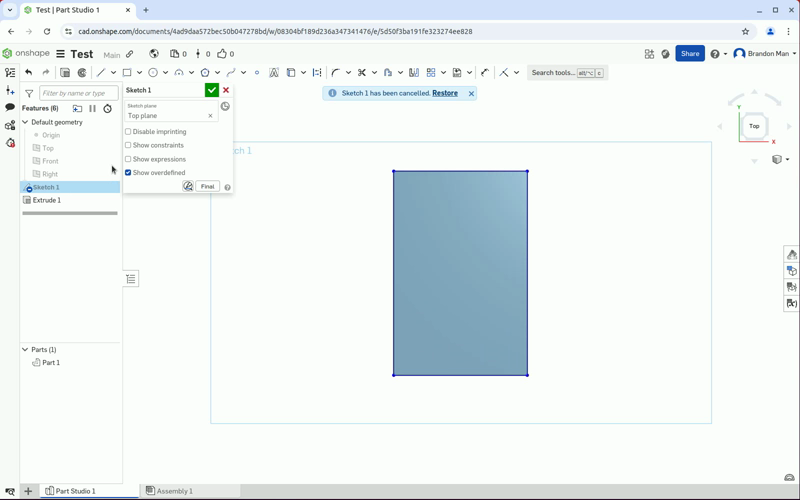
mouse_move(229, 92)
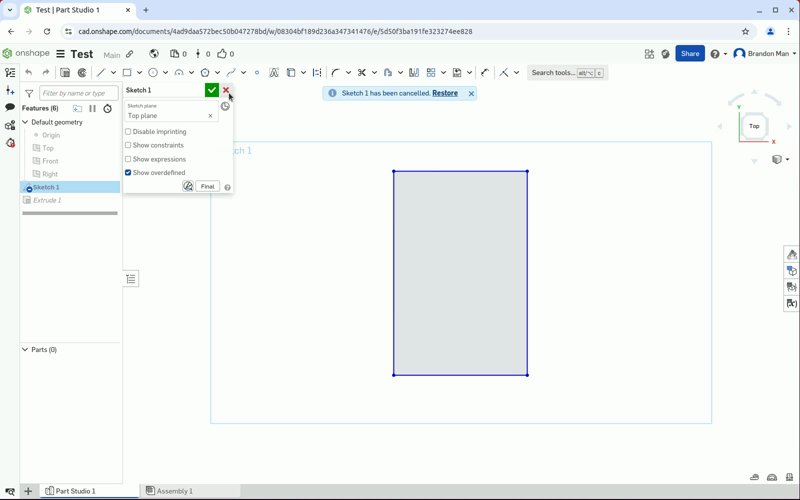
click(229, 92)
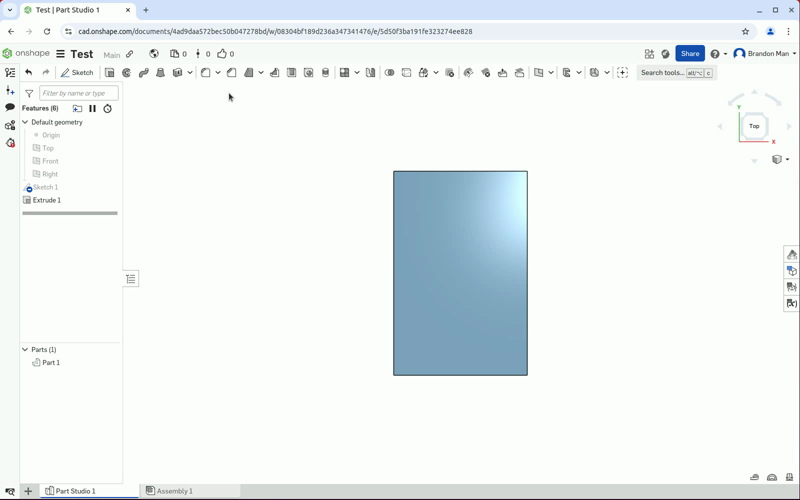
mouse_move(541, 75)
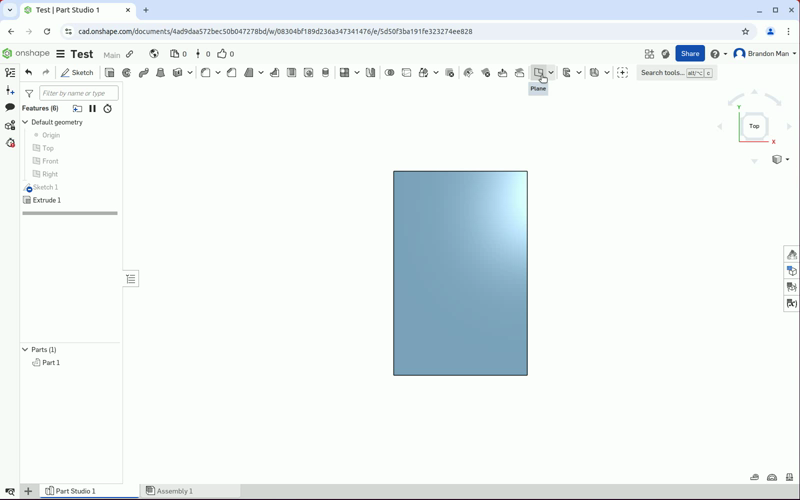
click(541, 75)
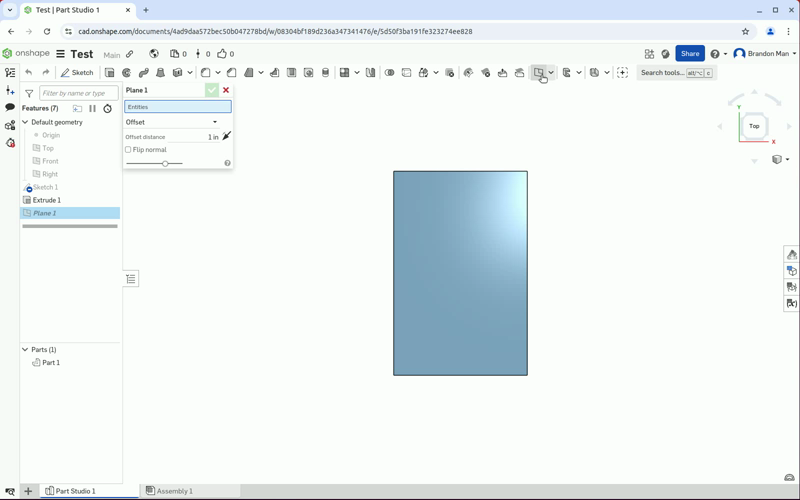
mouse_move(73, 150)
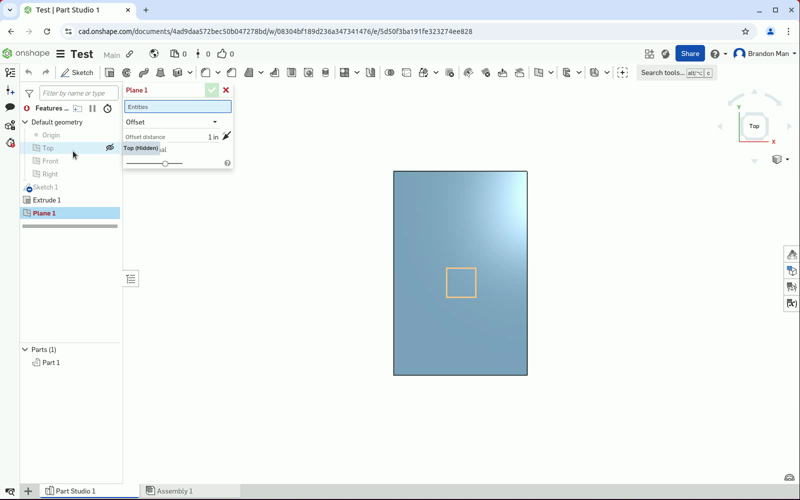
click(73, 150)
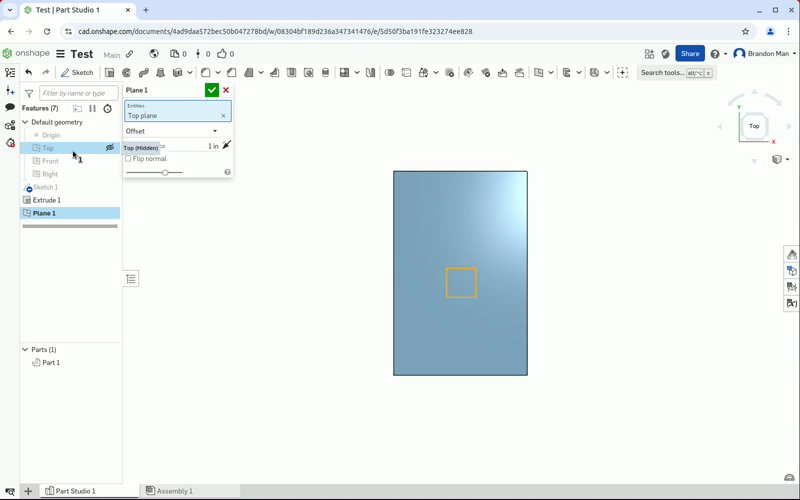
key(tab, 2)
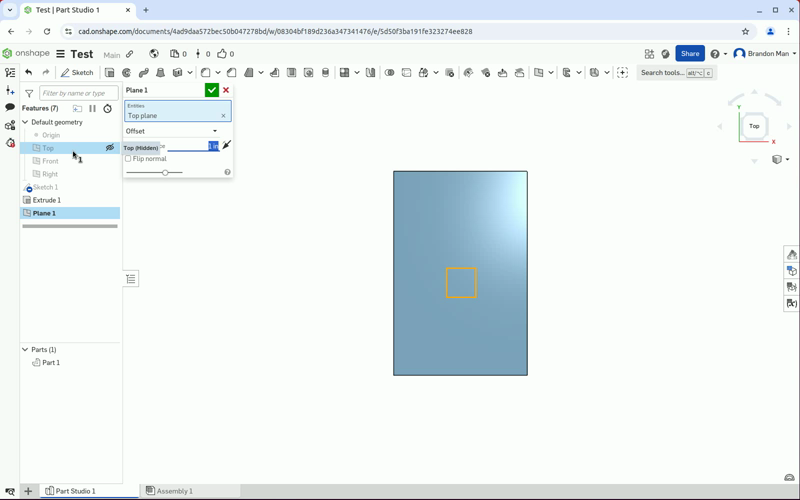
text(2.157)
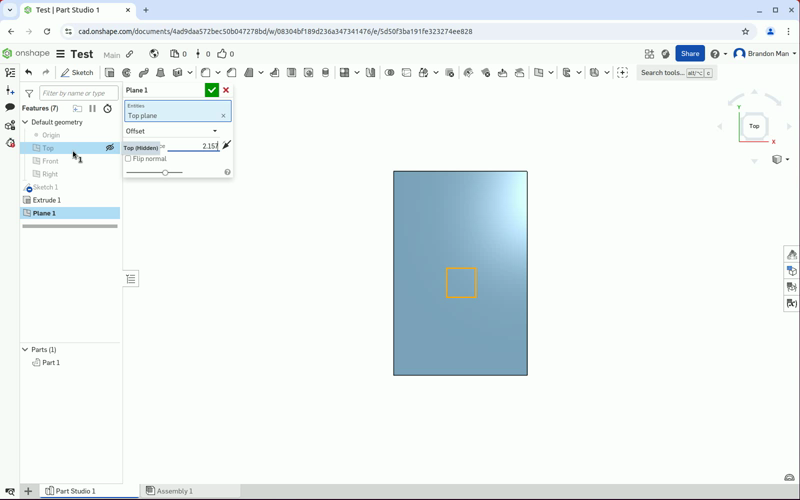
key(enter, 2)
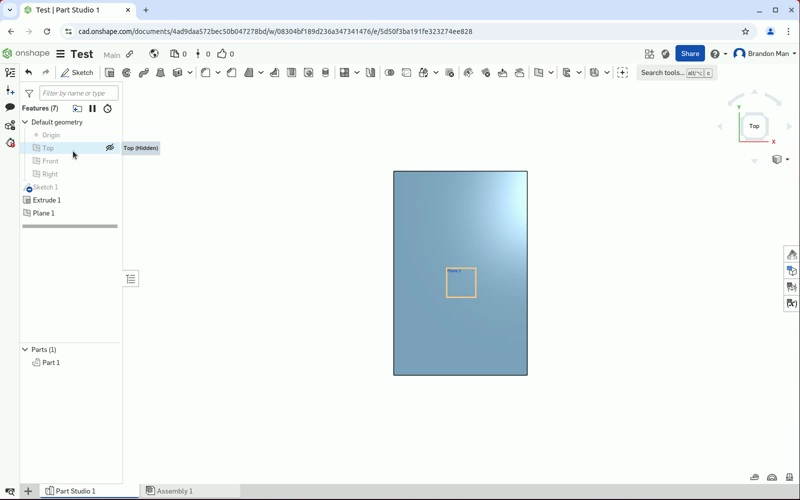
key(shift+s)
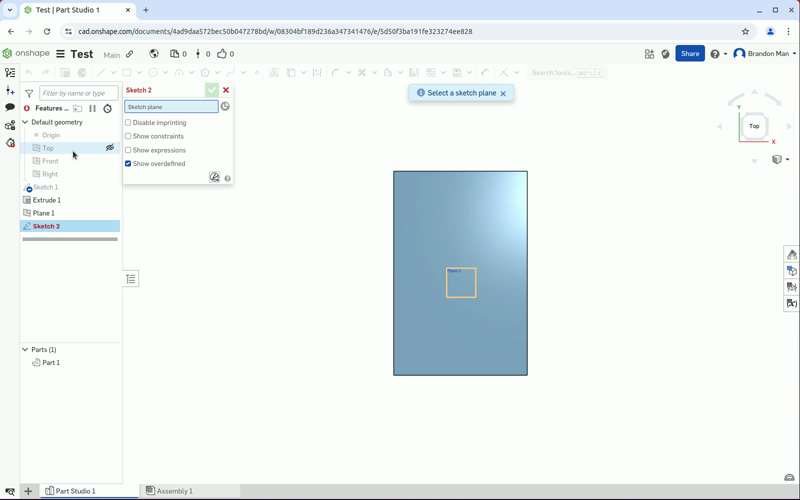
mouse_move(73, 215)
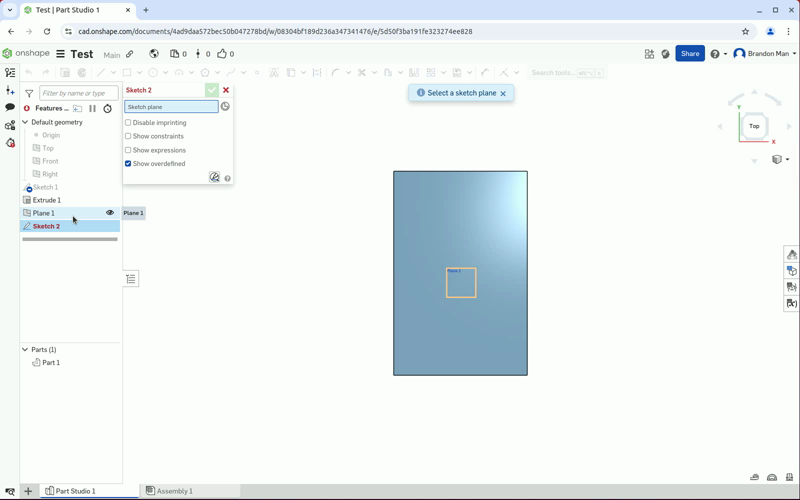
click(73, 215)
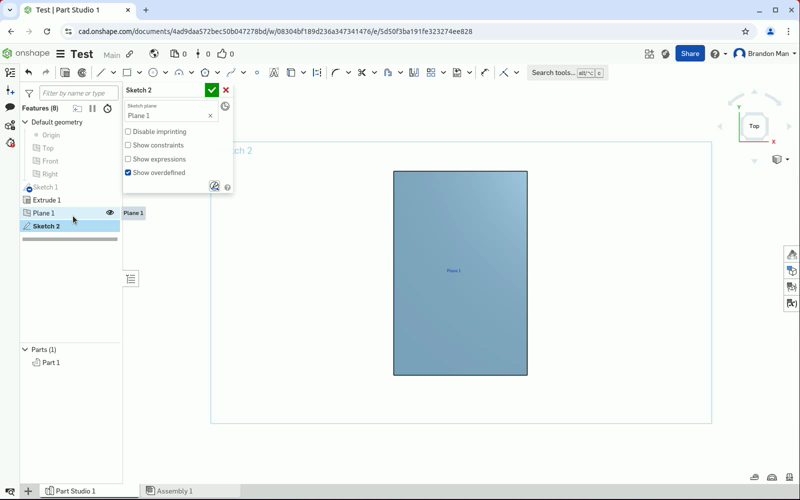
mouse_move(73, 352)
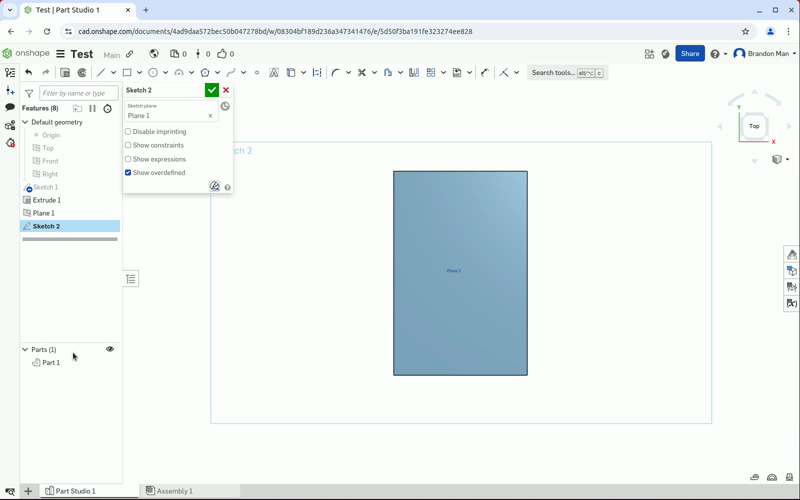
key(y)
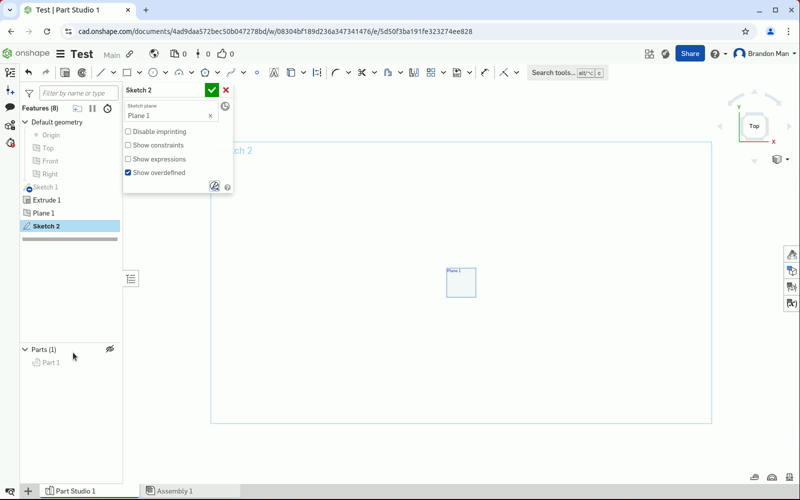
key(l)
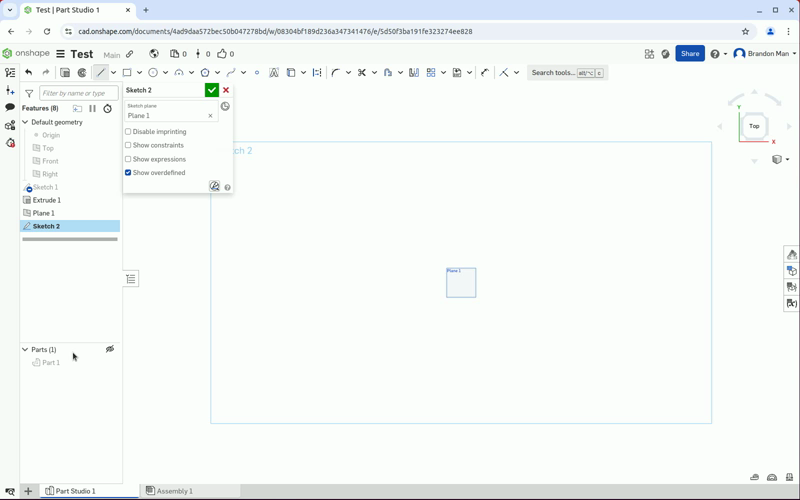
key_down(shift)
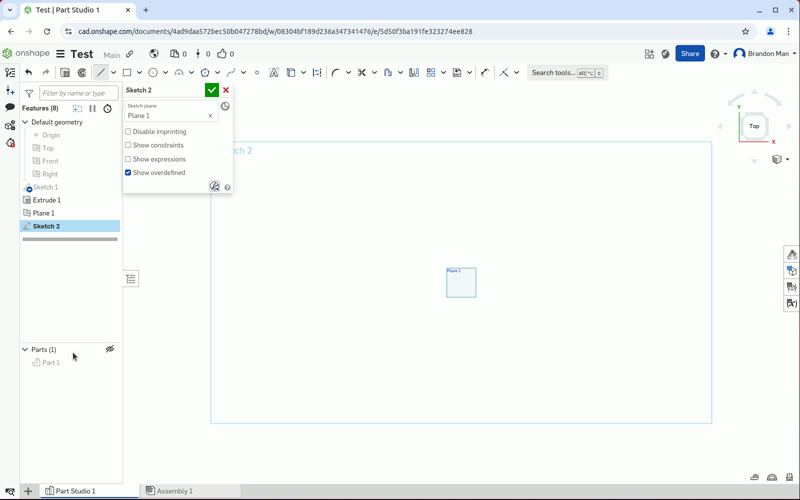
mouse_move(450, 375)
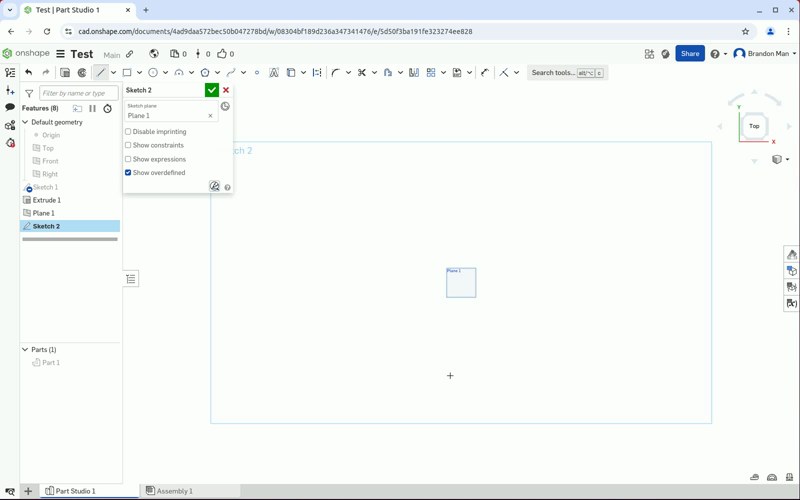
click(450, 375)
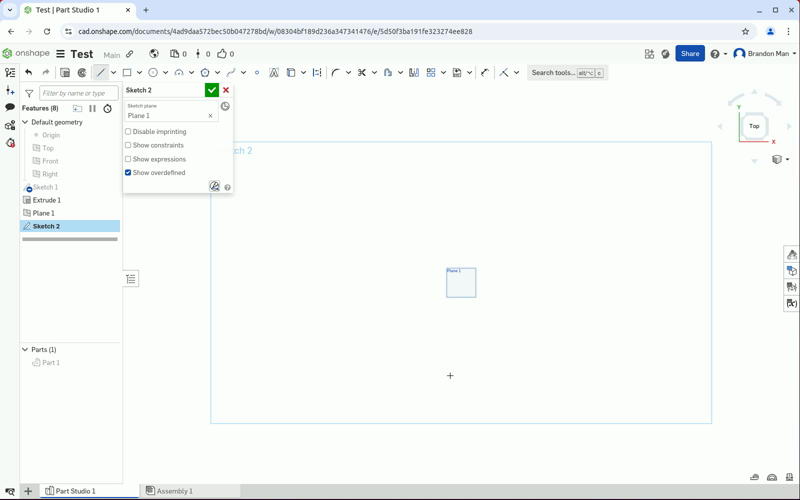
key_up(shift)
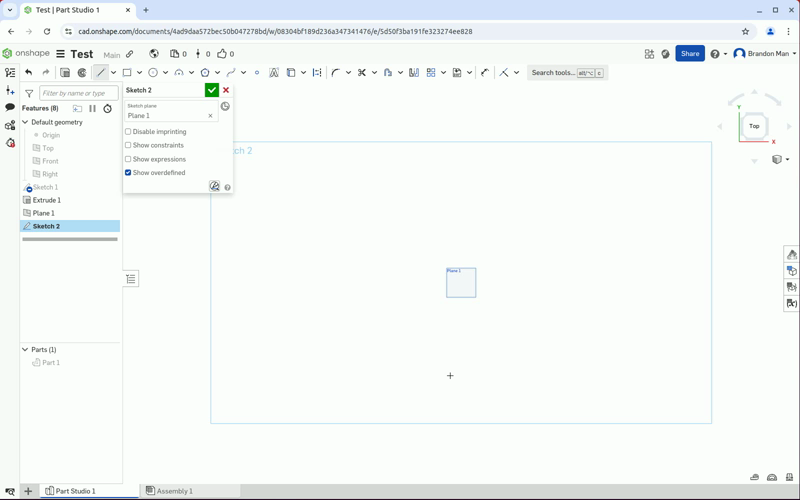
key_down(shift)
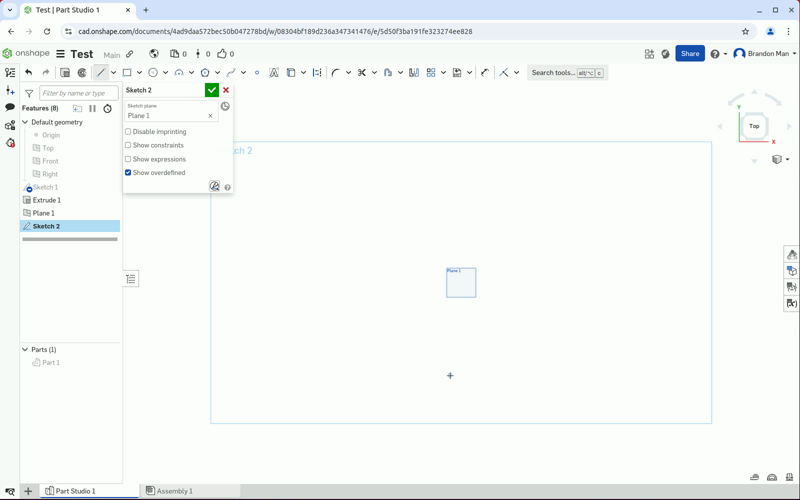
mouse_move(480, 375)
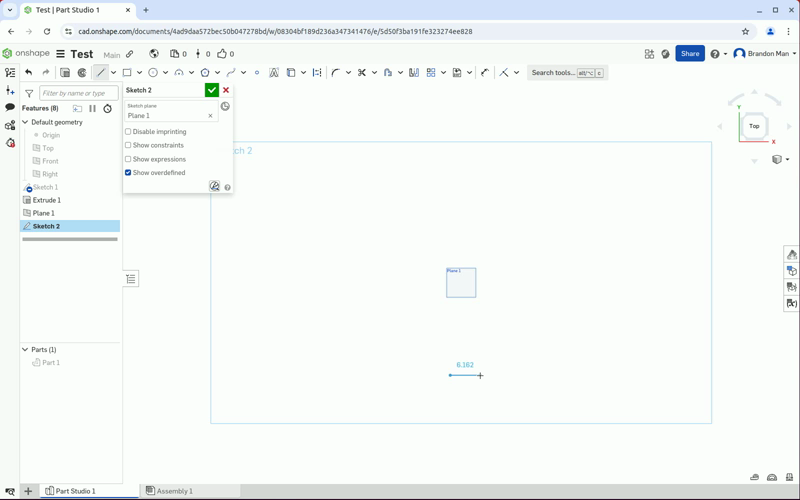
mouse_move(471, 375)
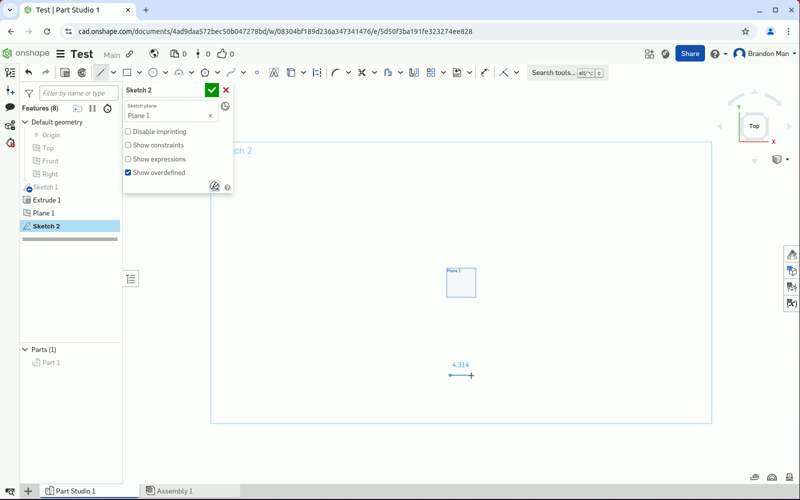
click(471, 375)
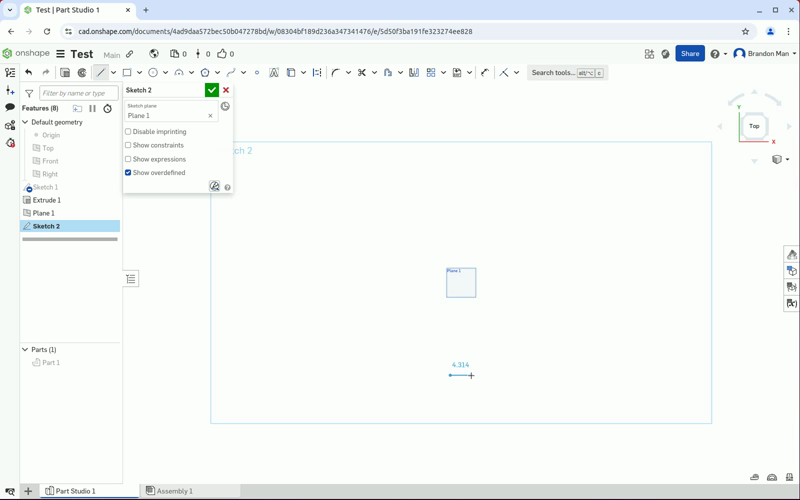
key_up(shift)
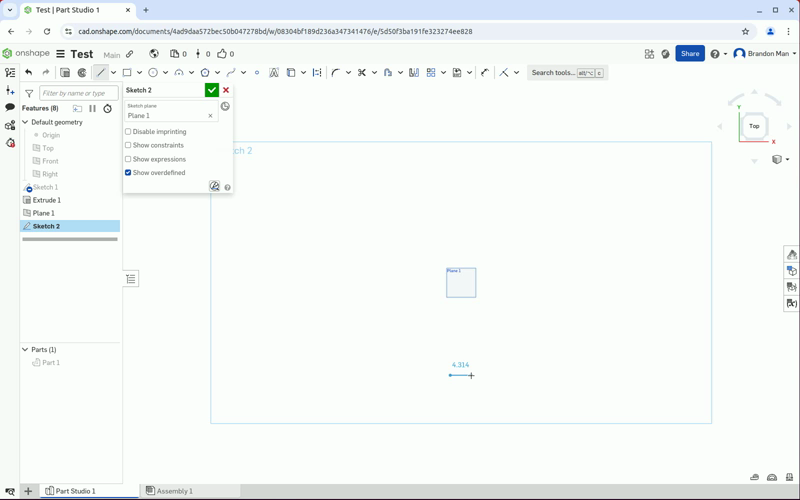
key_down(shift)
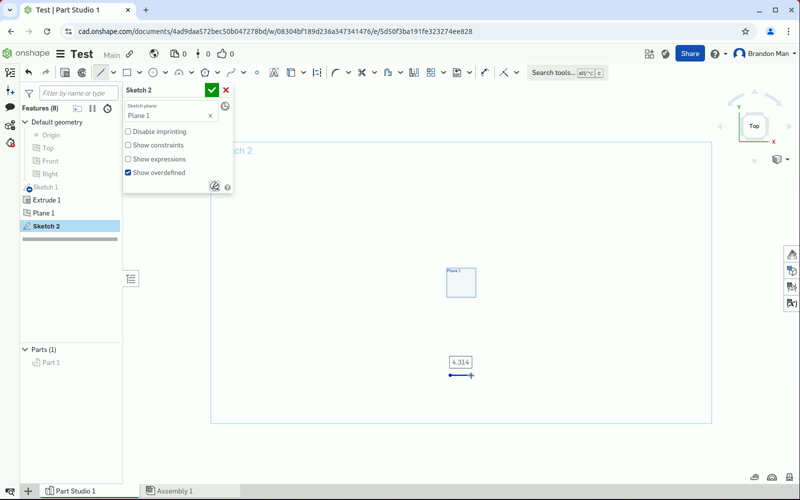
mouse_move(501, 375)
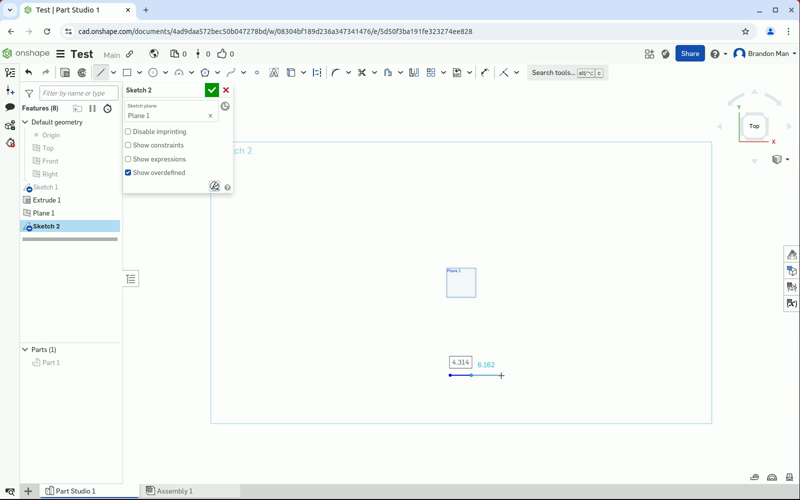
mouse_move(471, 365)
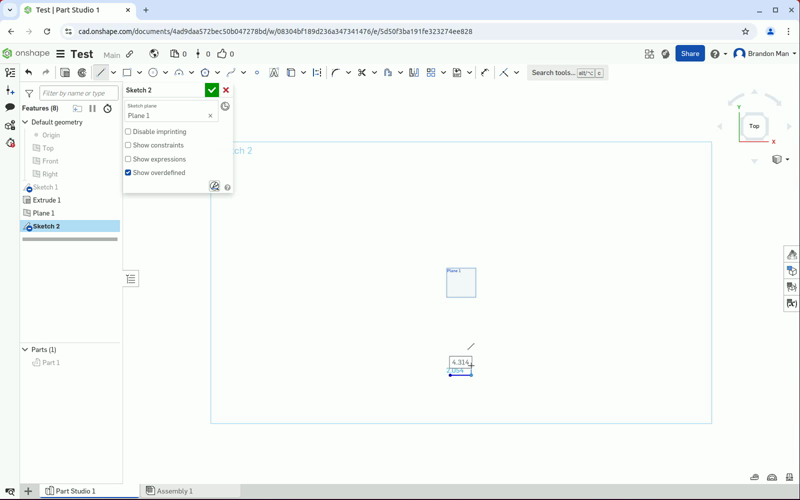
click(471, 365)
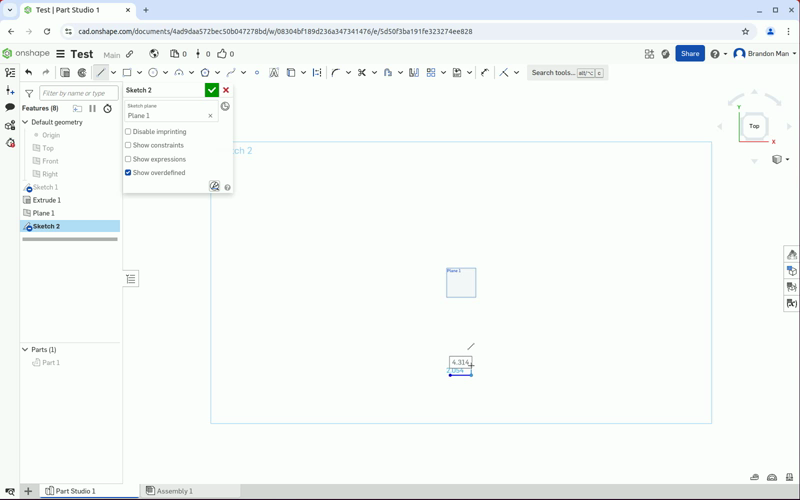
key_up(shift)
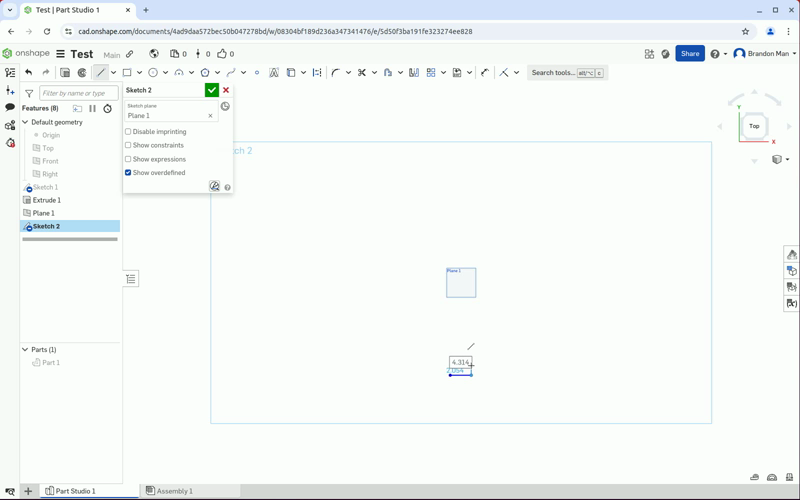
key_down(shift)
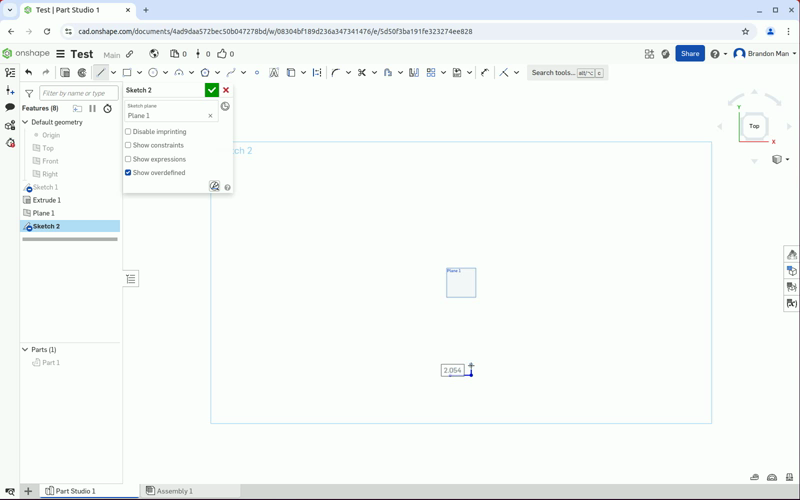
mouse_move(501, 365)
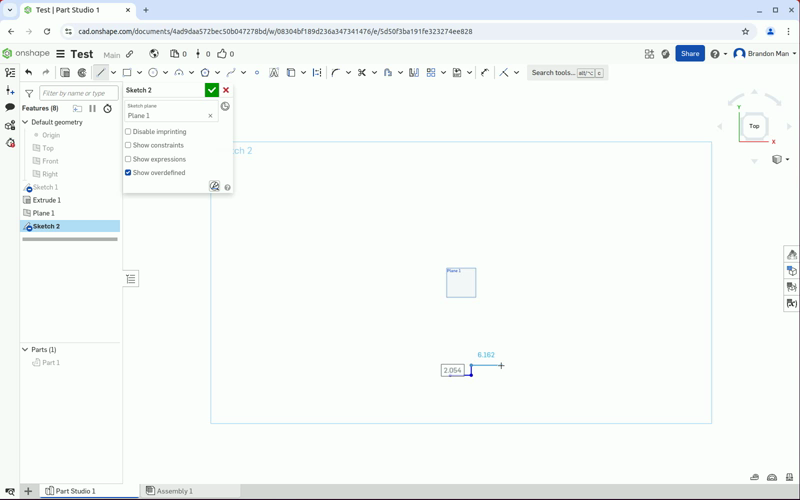
mouse_move(450, 365)
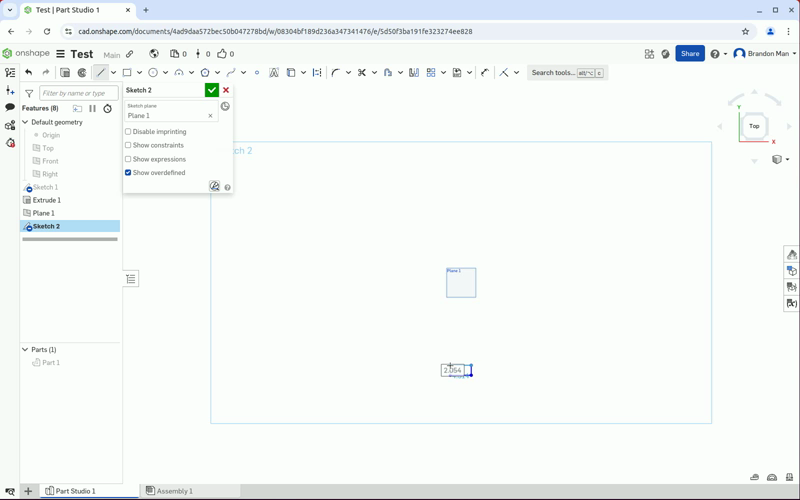
click(450, 365)
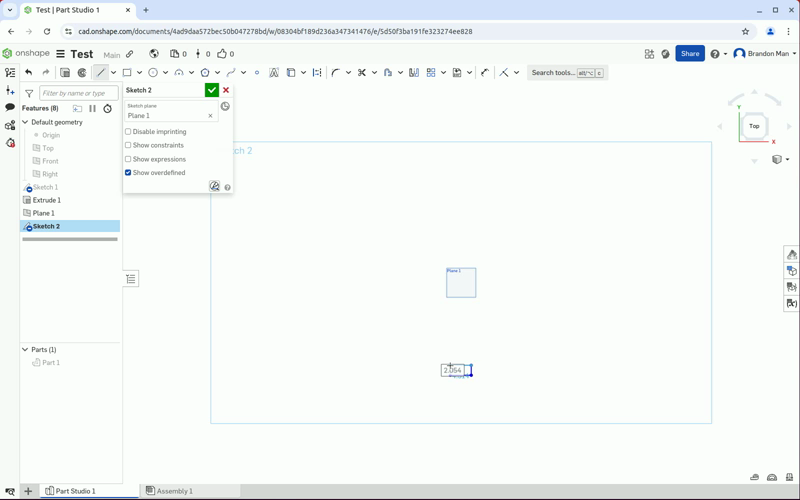
key_up(shift)
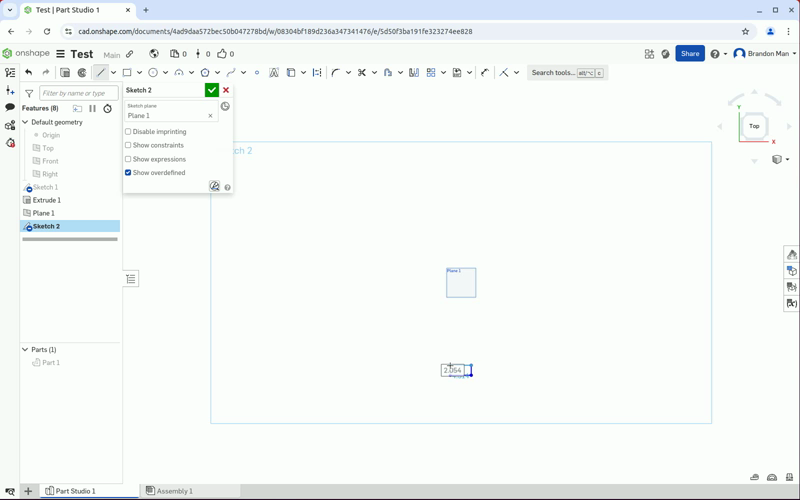
mouse_move(480, 365)
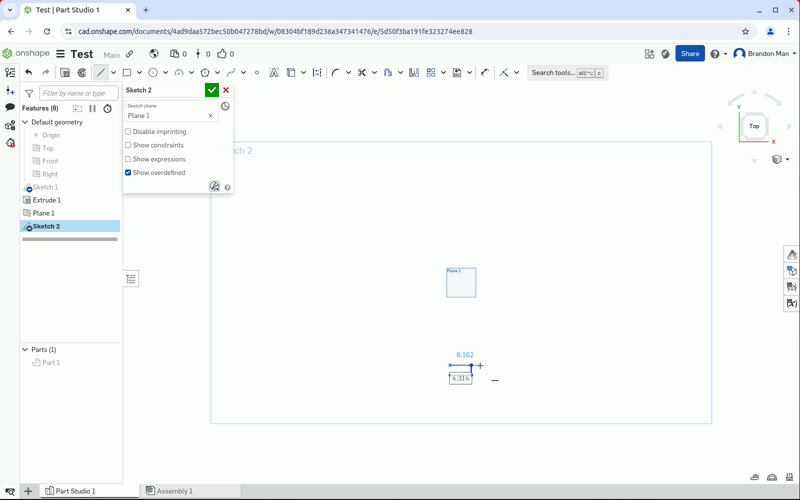
key_down(shift)
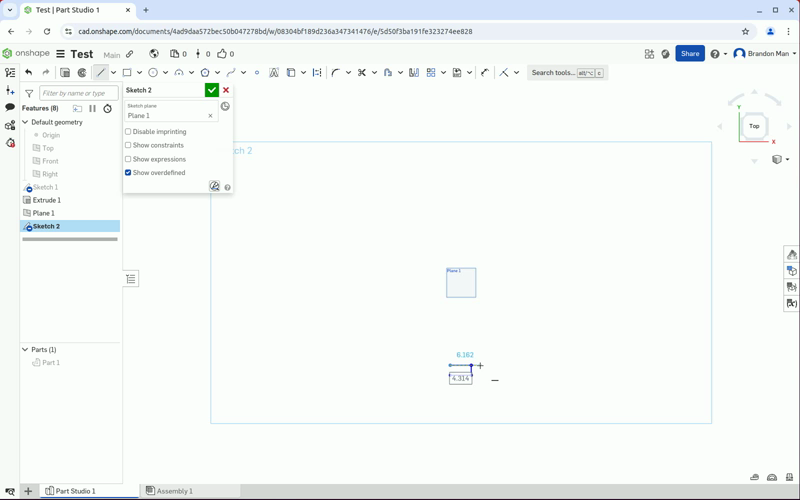
mouse_move(450, 375)
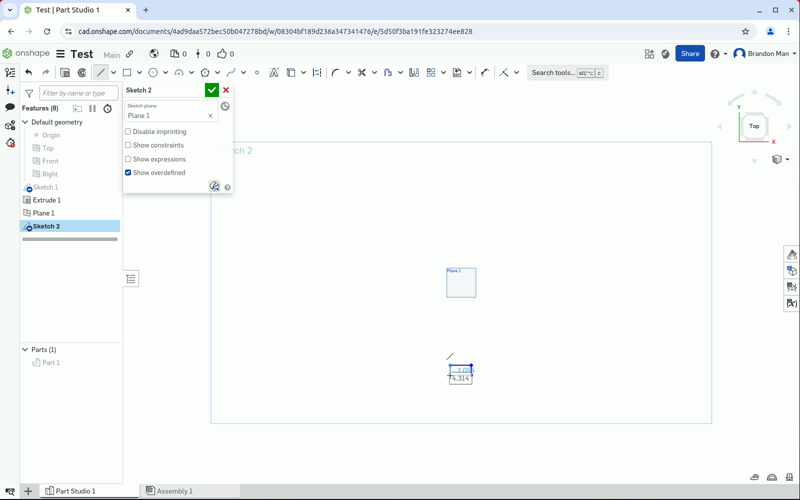
key_up(shift)
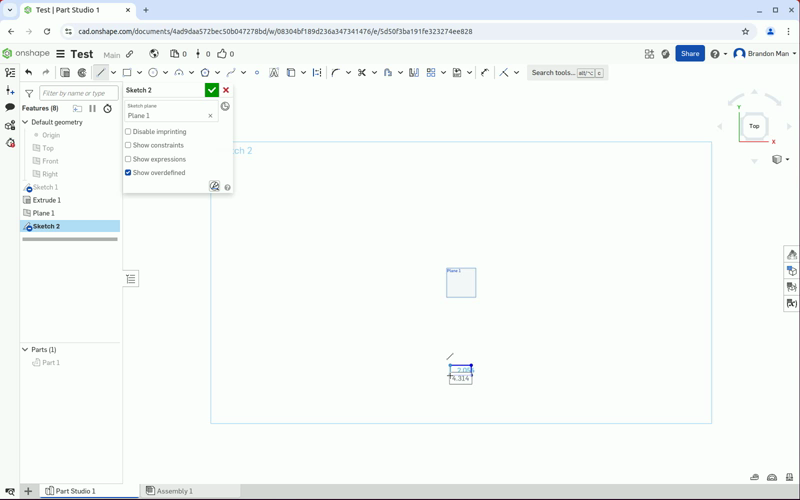
click(450, 375)
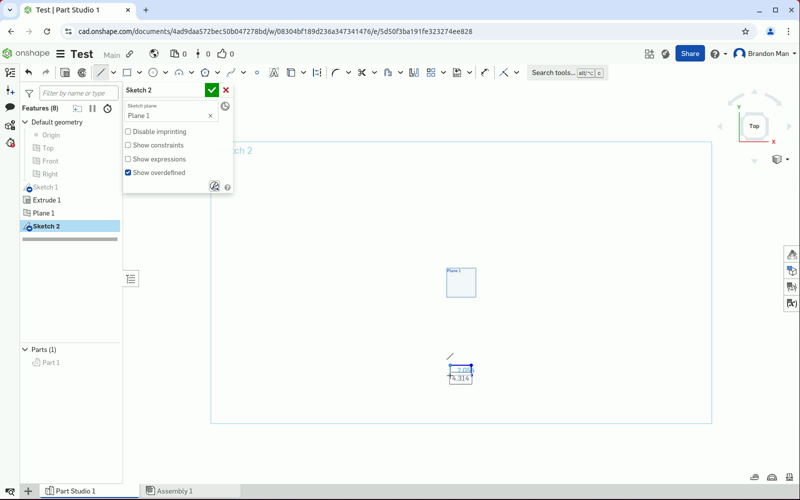
key(esc)
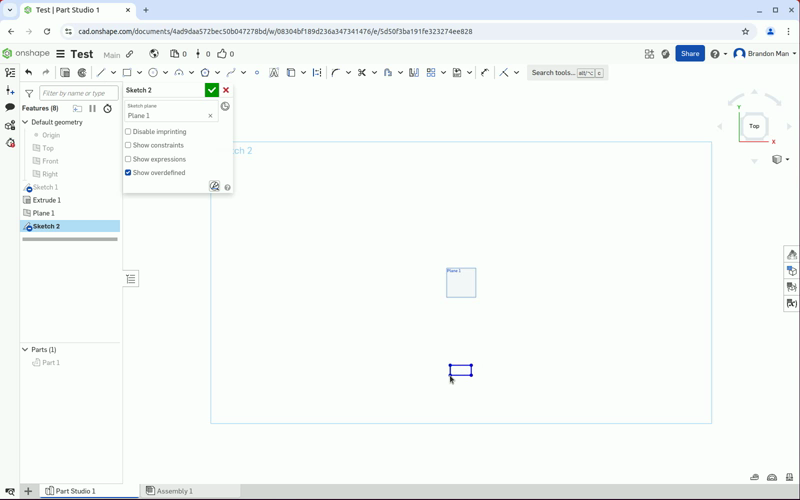
mouse_move(452, 373)
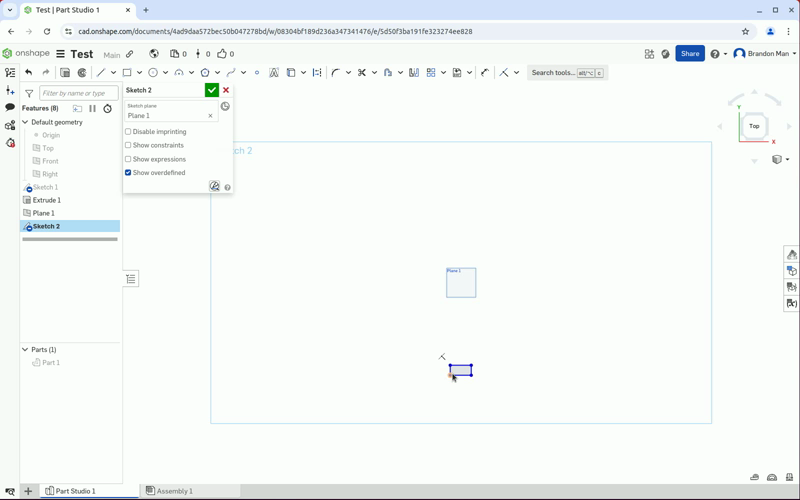
scroll(6)
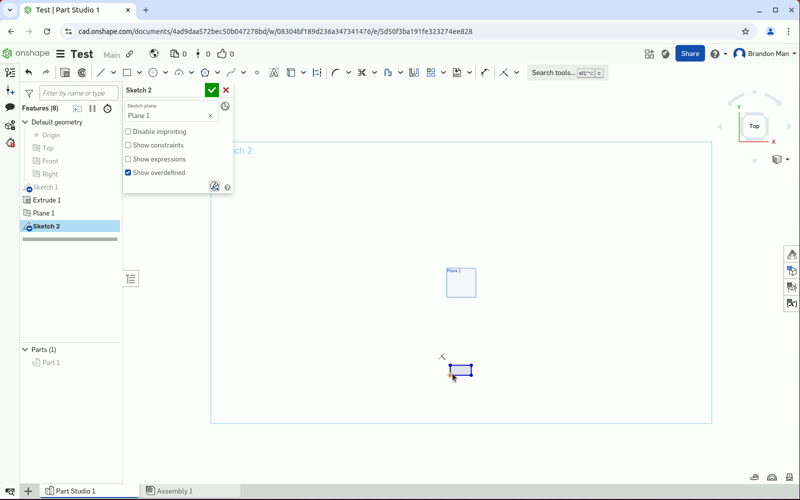
scroll(6)
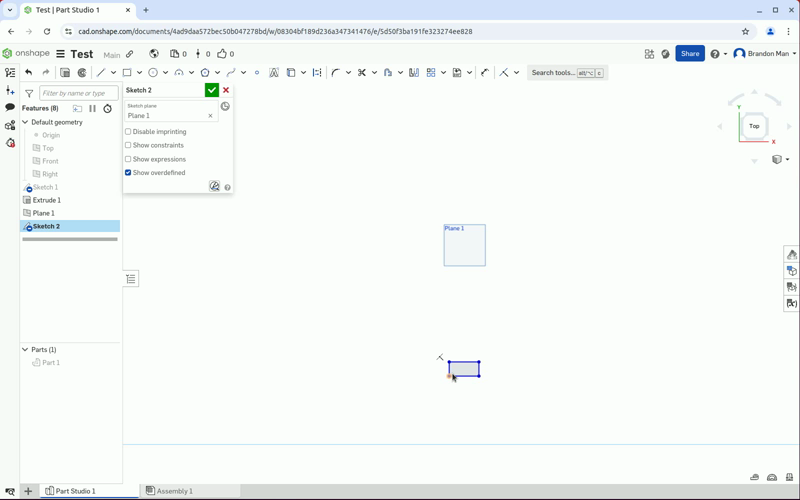
scroll(6)
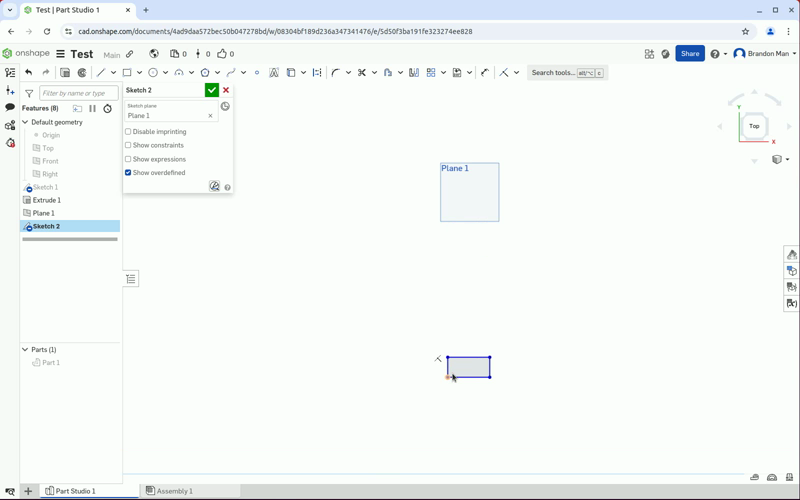
scroll(6)
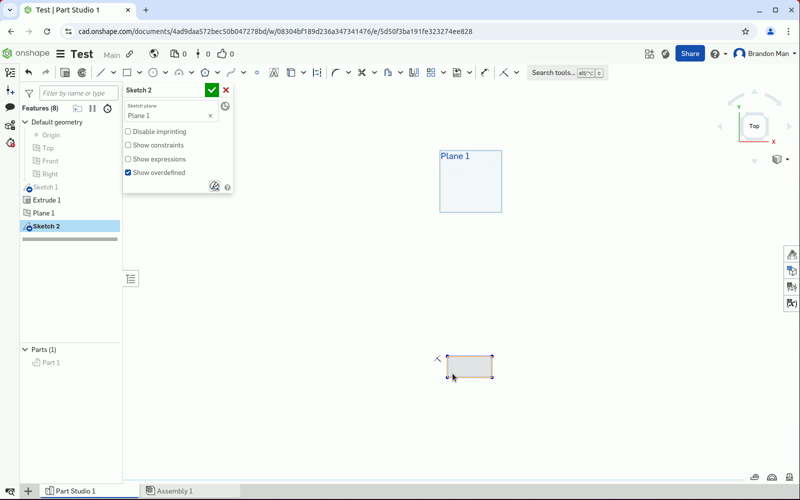
scroll(6)
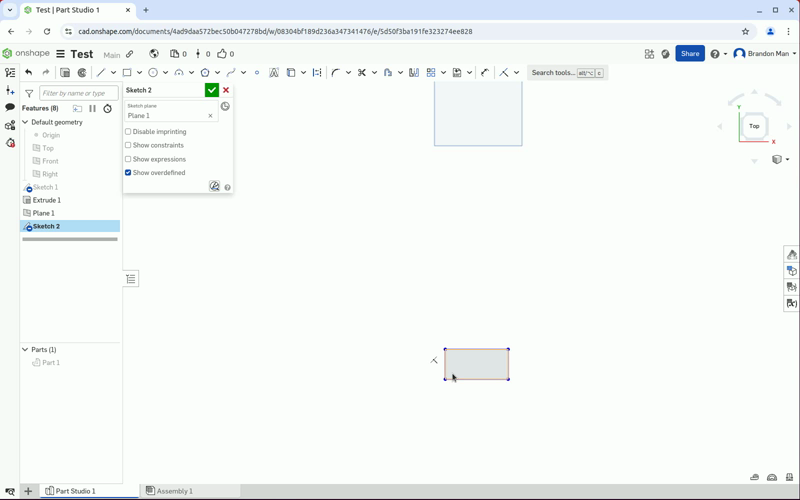
scroll(6)
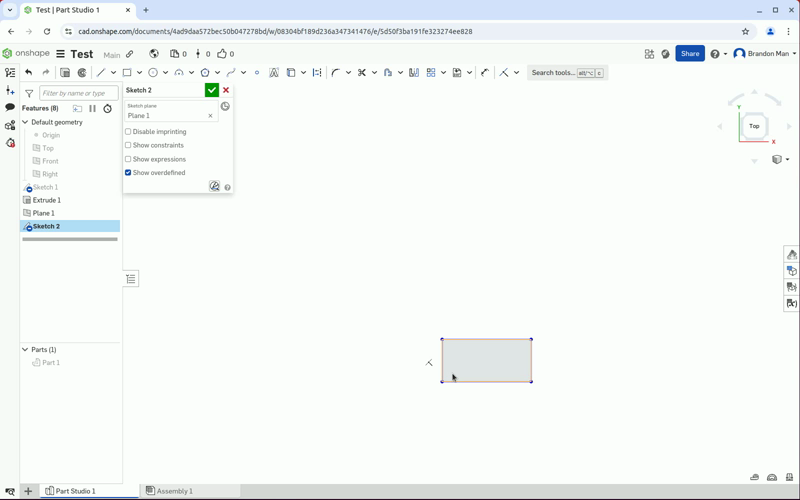
scroll(6)
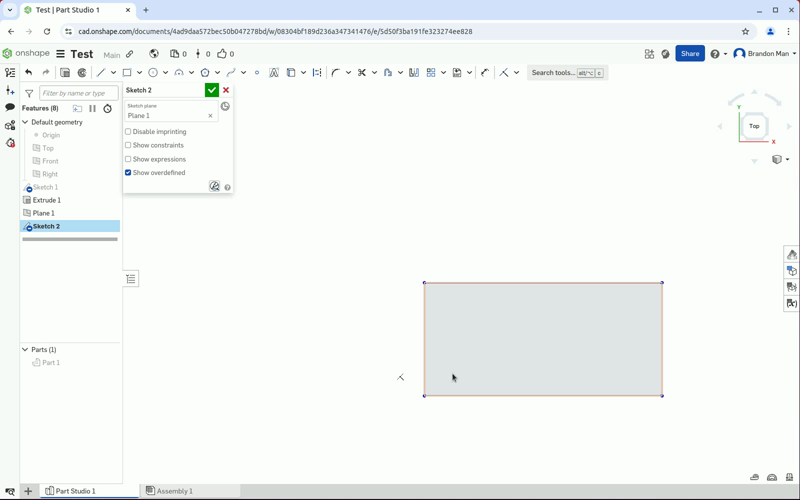
click(452, 373)
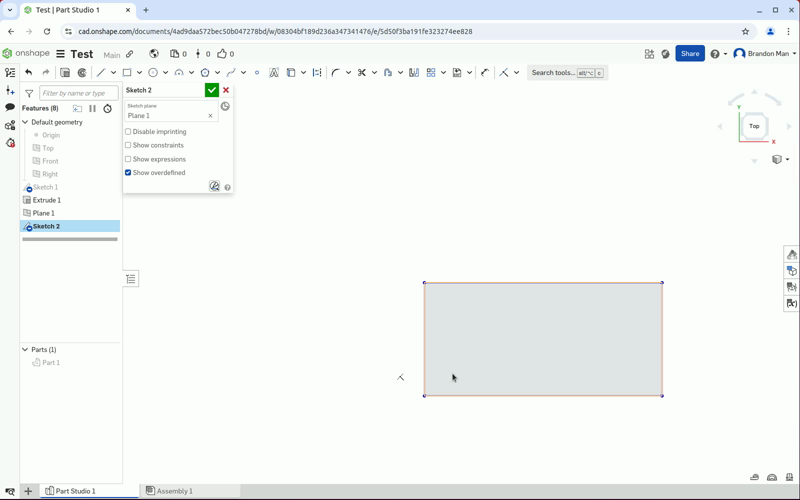
scroll(-6)
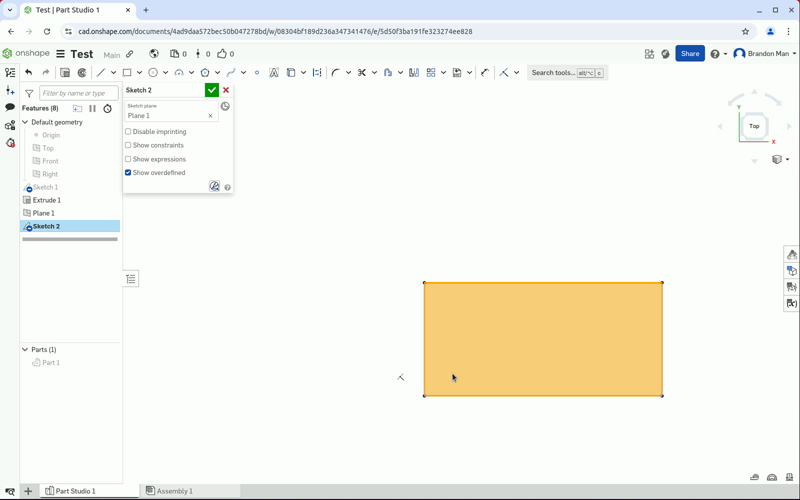
scroll(-6)
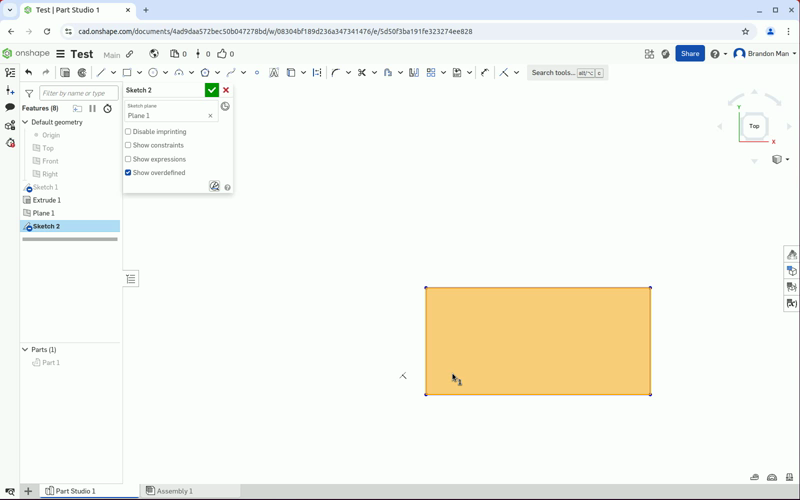
scroll(-6)
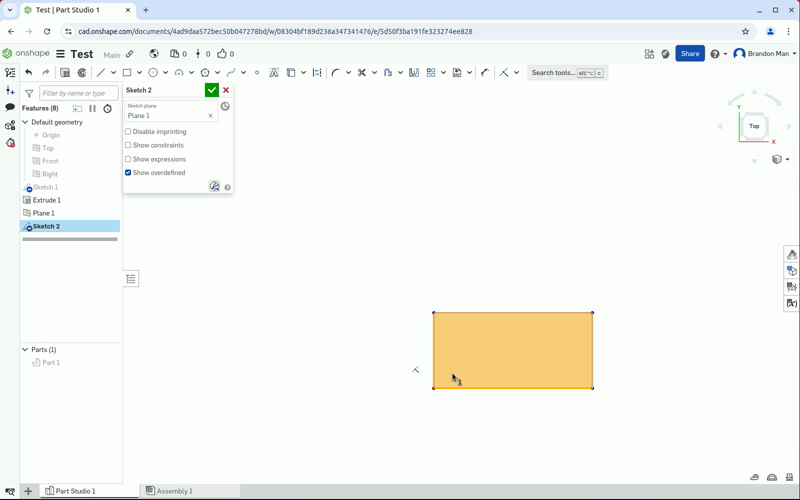
scroll(-6)
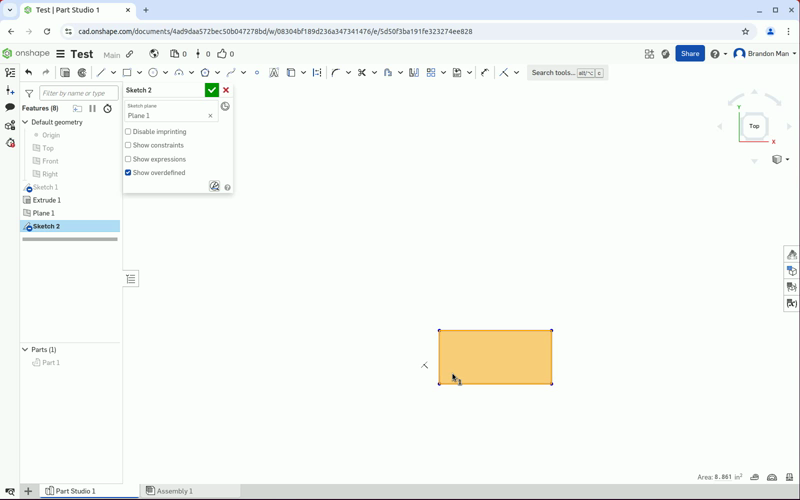
scroll(-6)
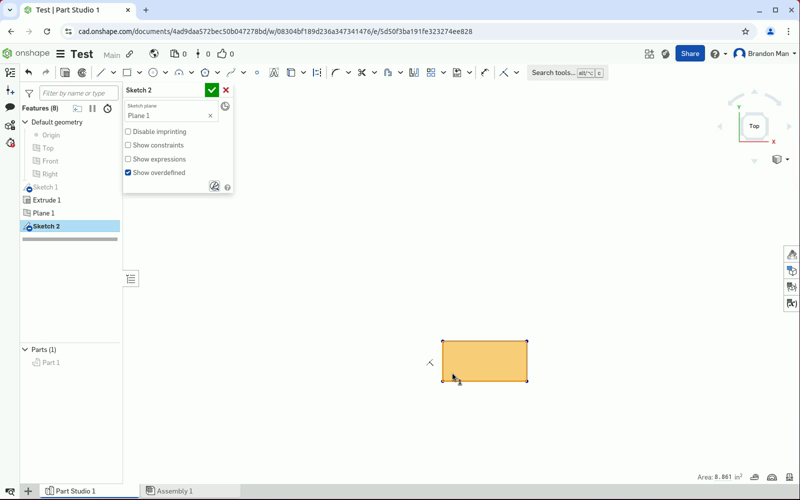
scroll(-6)
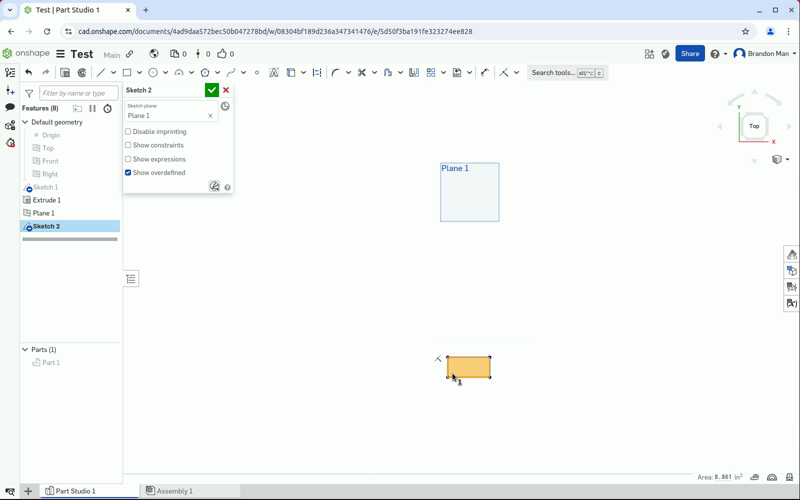
scroll(-6)
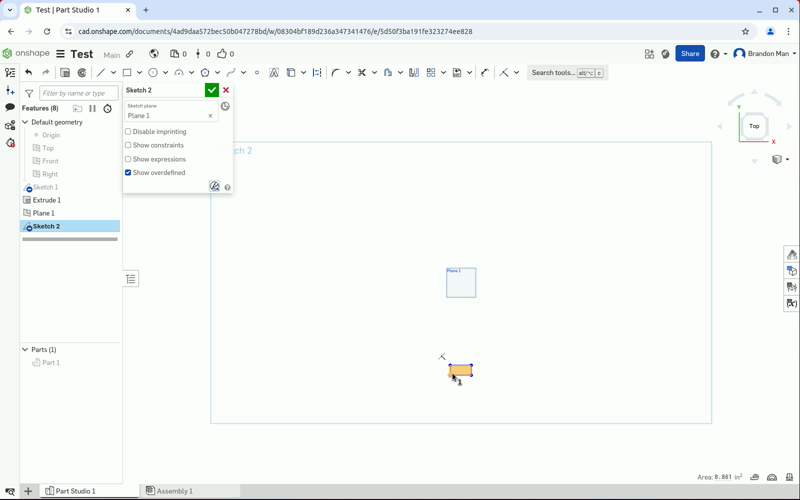
mouse_move(73, 352)
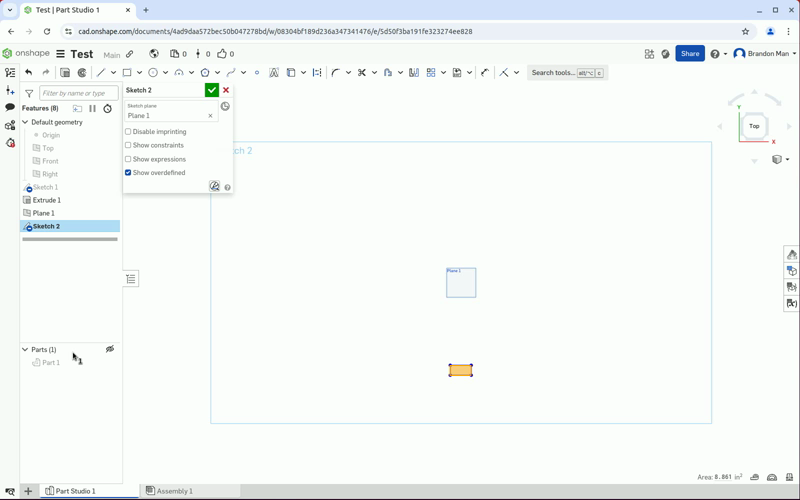
key(shift+y)
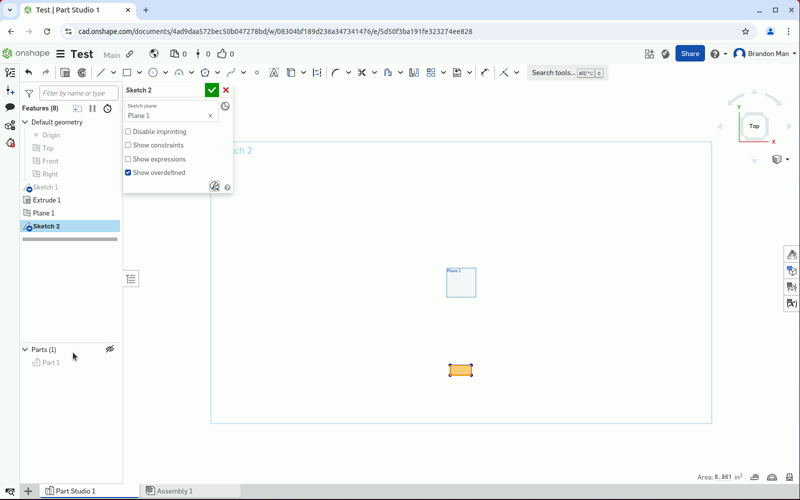
key(shift+e)
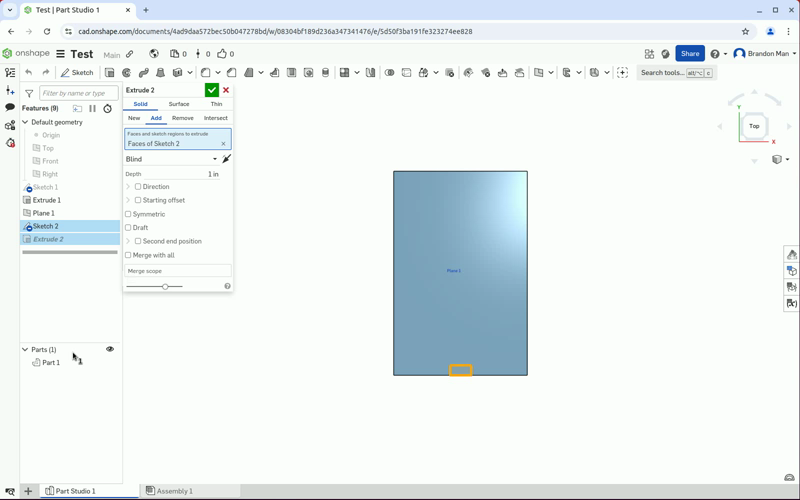
mouse_move(143, 106)
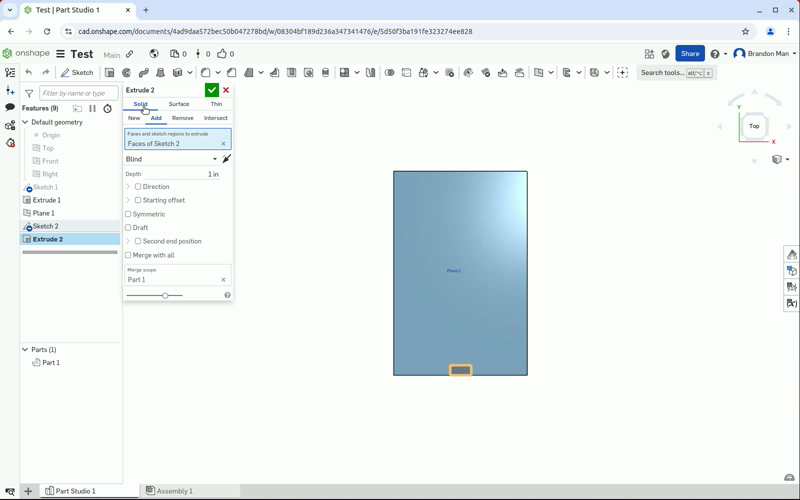
click(143, 106)
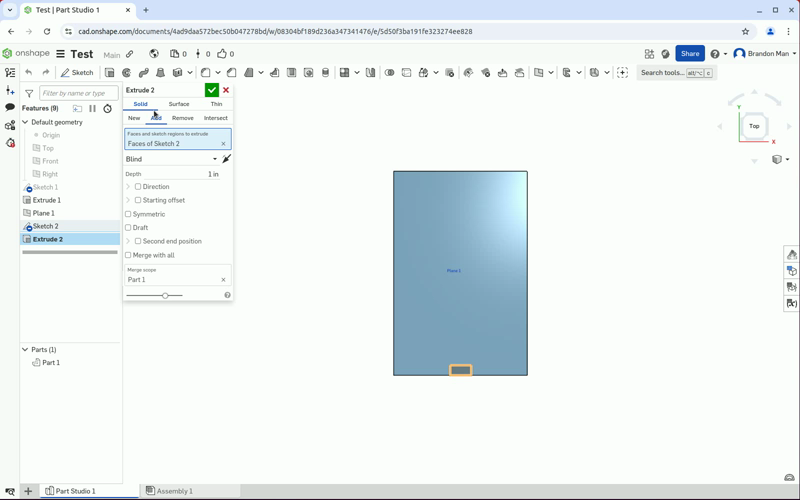
mouse_move(186, 120)
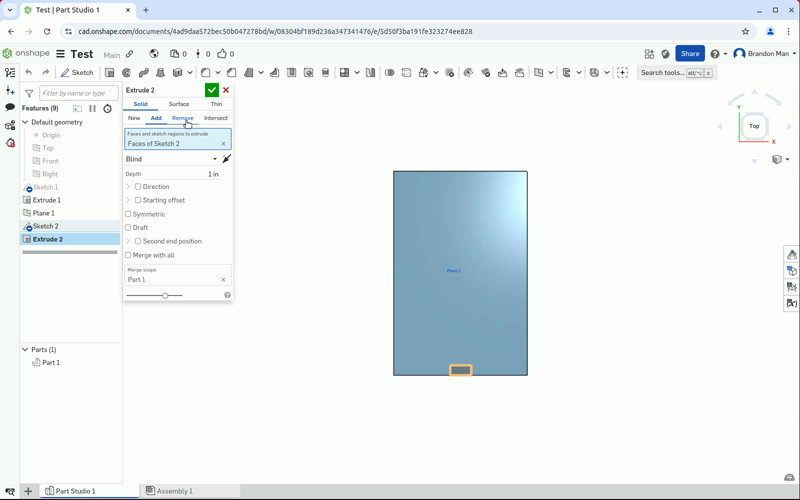
click(186, 120)
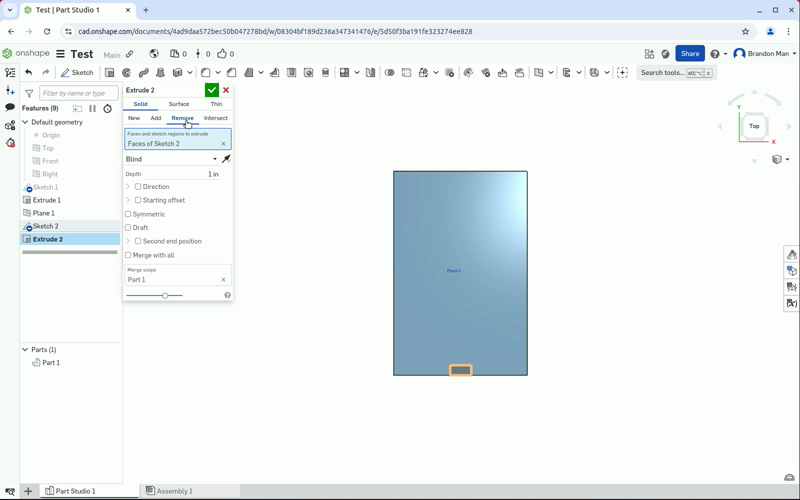
key(tab, 4)
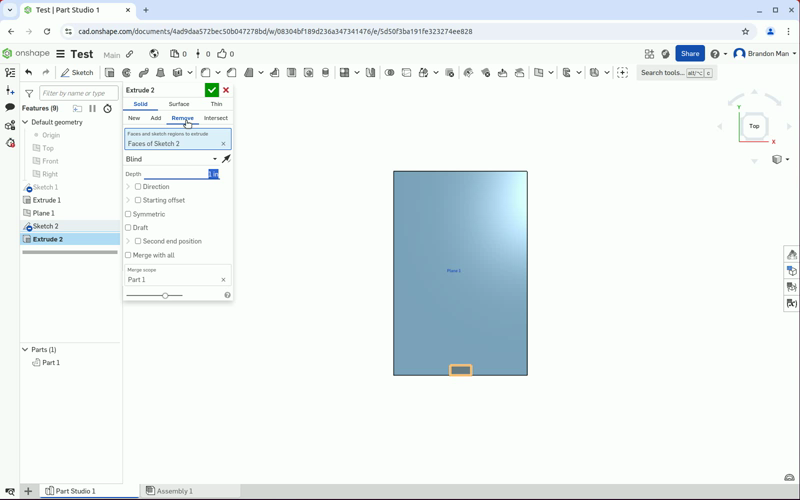
text(10.591)
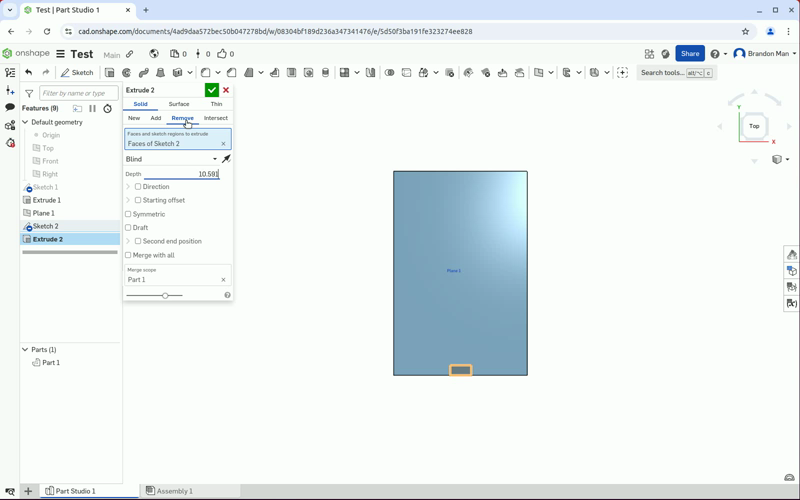
key(tab, 6)
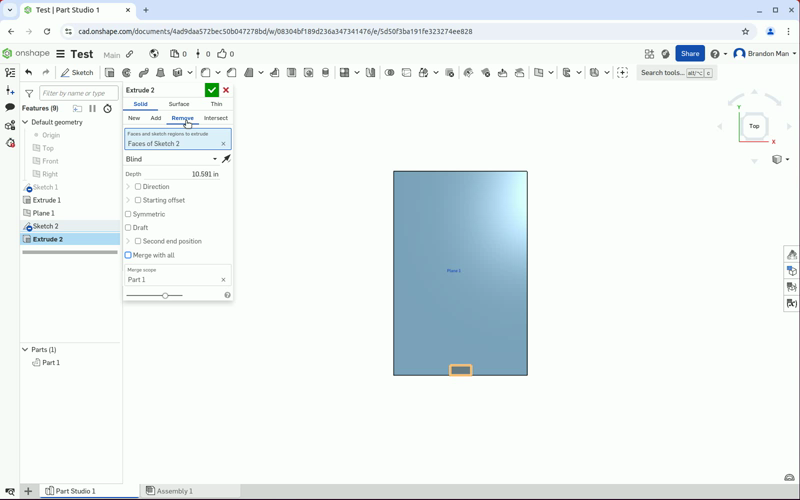
key(space)
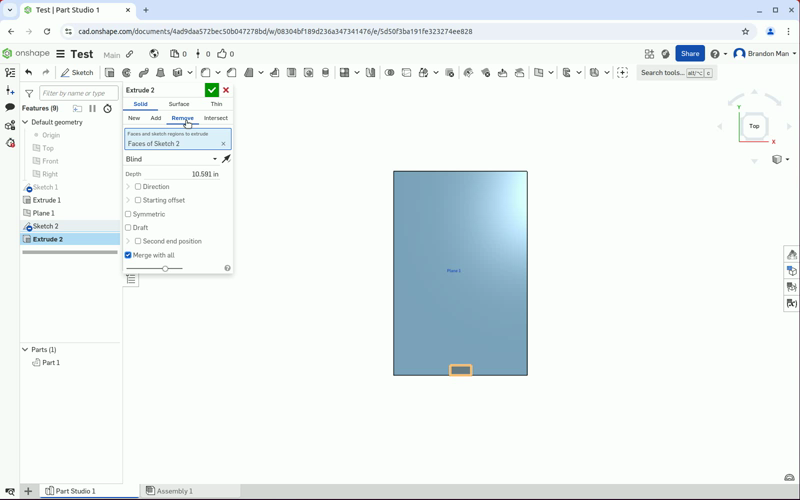
key(enter)
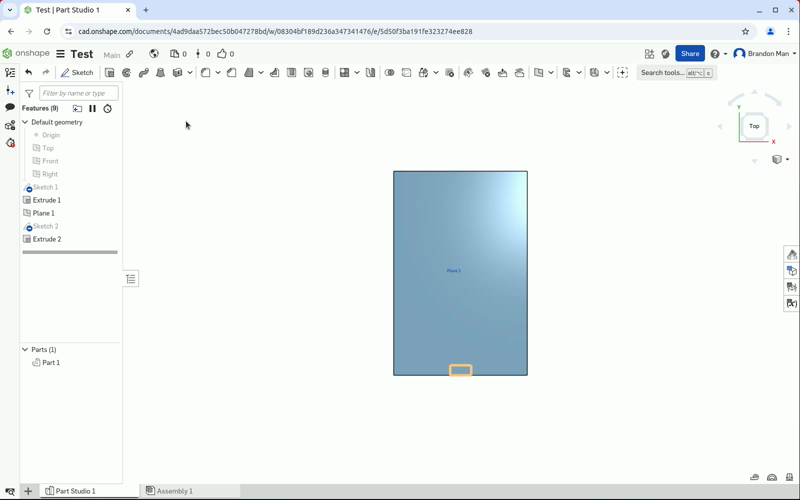
key(shift+h)
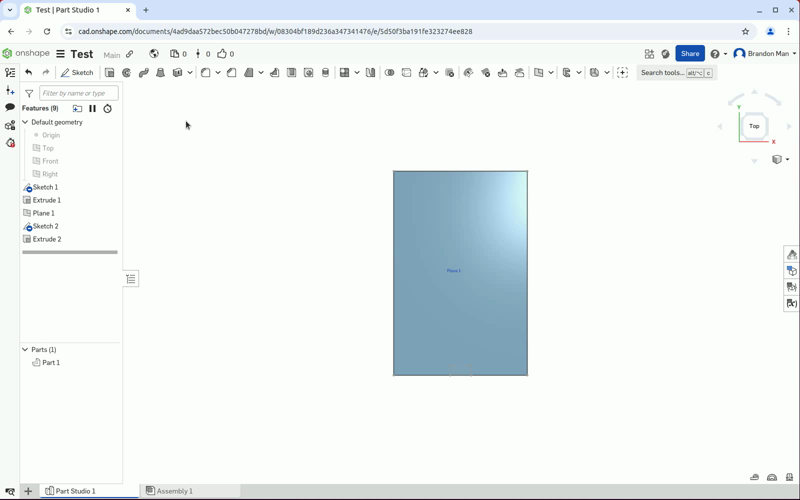
key(shift+h)
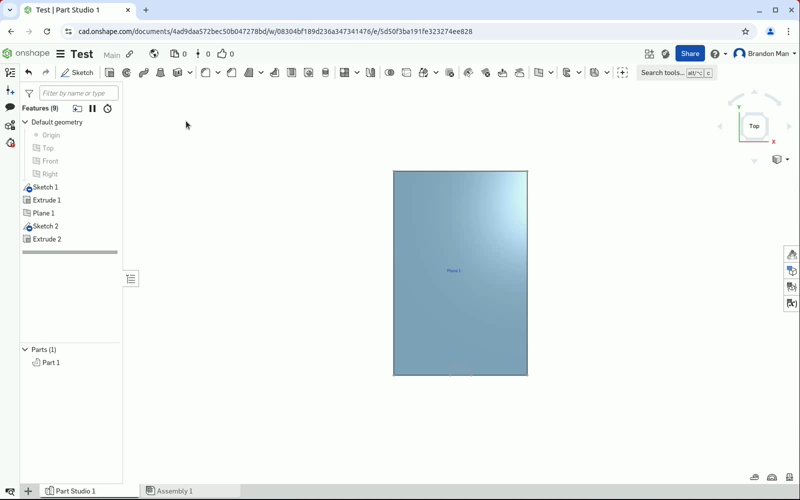
key(shift+7)
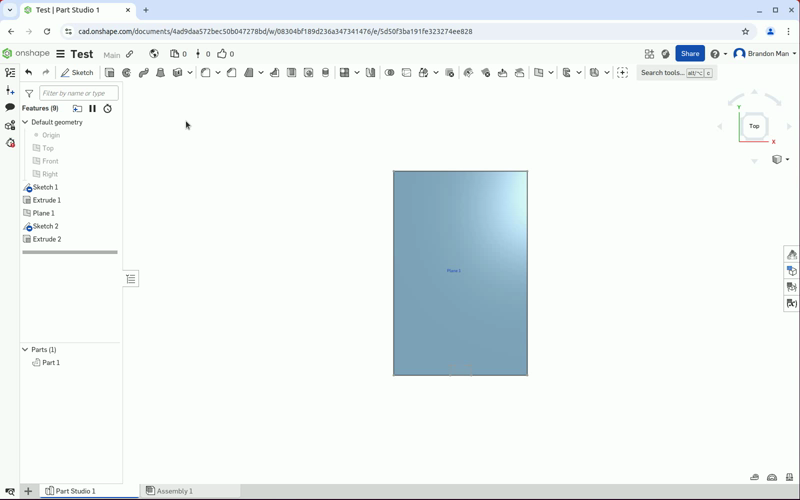
key(up, 3)
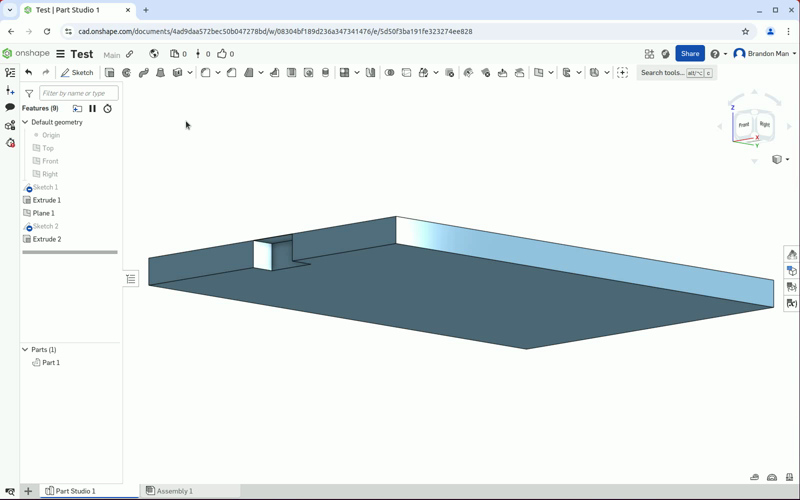
key(left, 3)
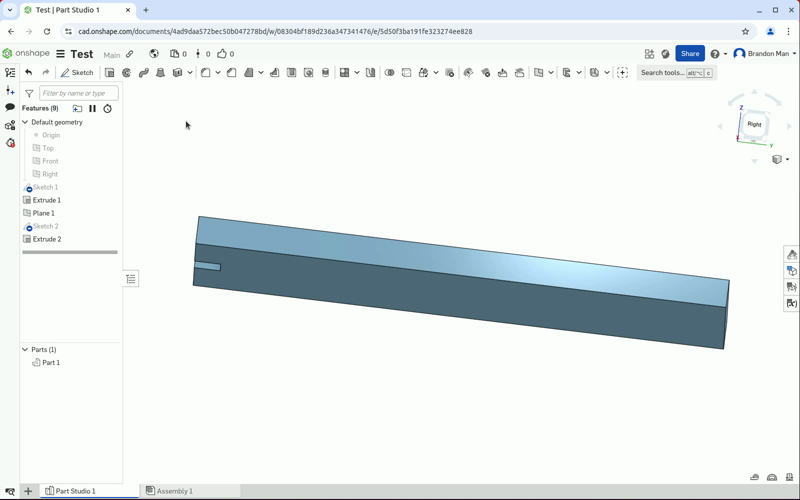
key(right, 3)
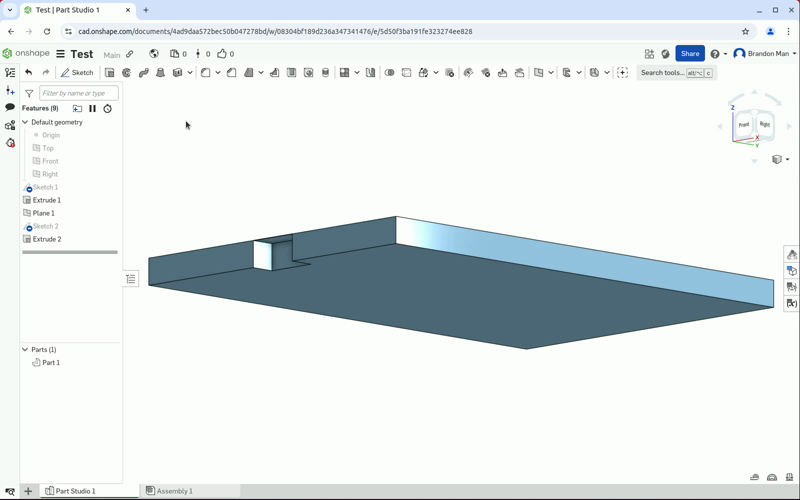
key(down, 3)
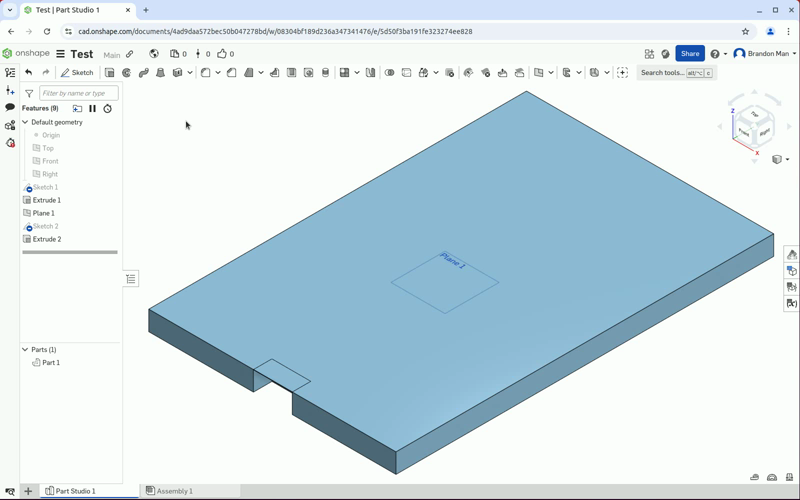
mouse_move(73, 189)
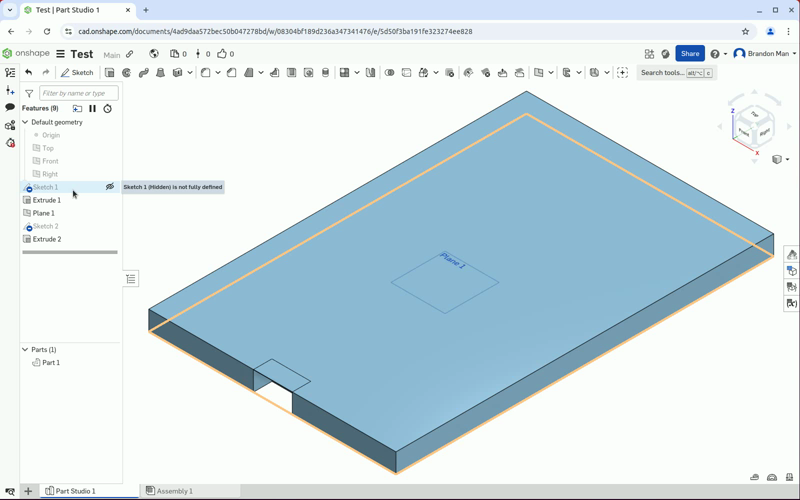
click(73, 189)